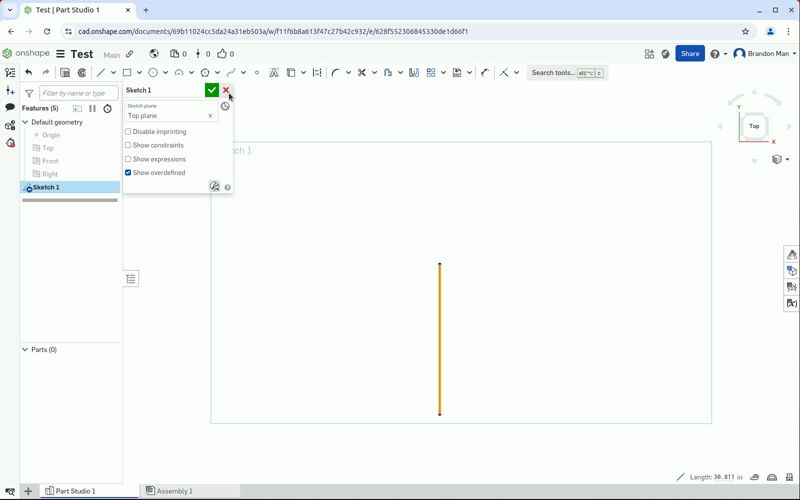
key(shift+h)
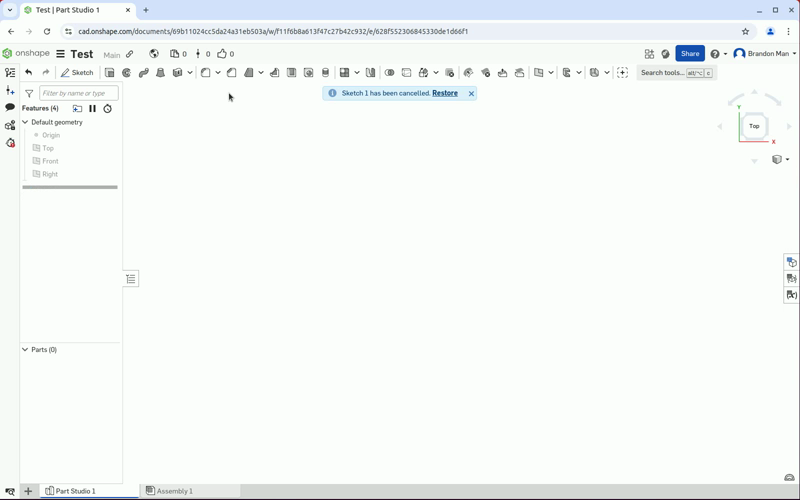
mouse_move(73, 352)
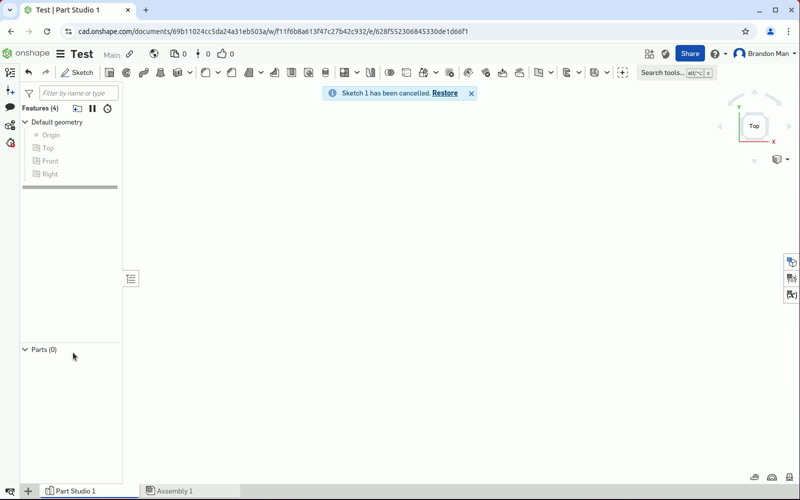
key(y)
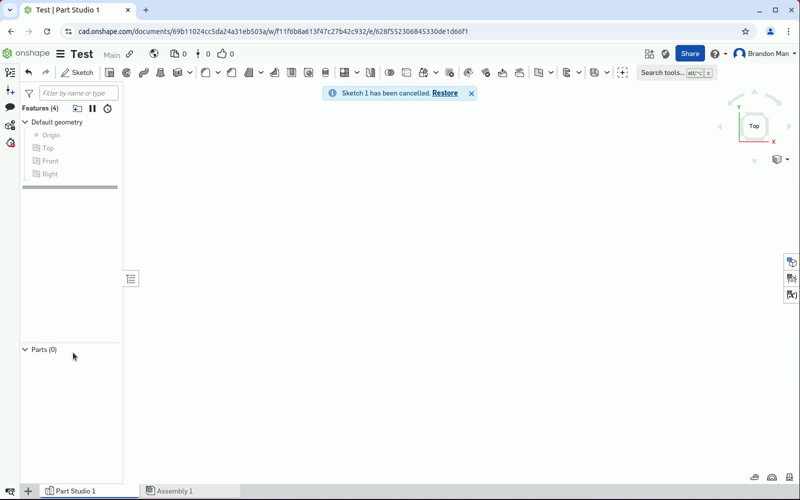
key(shift+p)
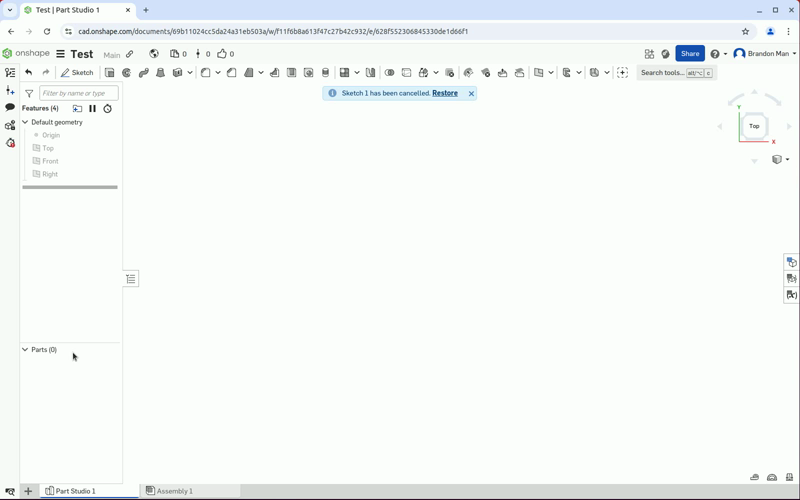
key(space)
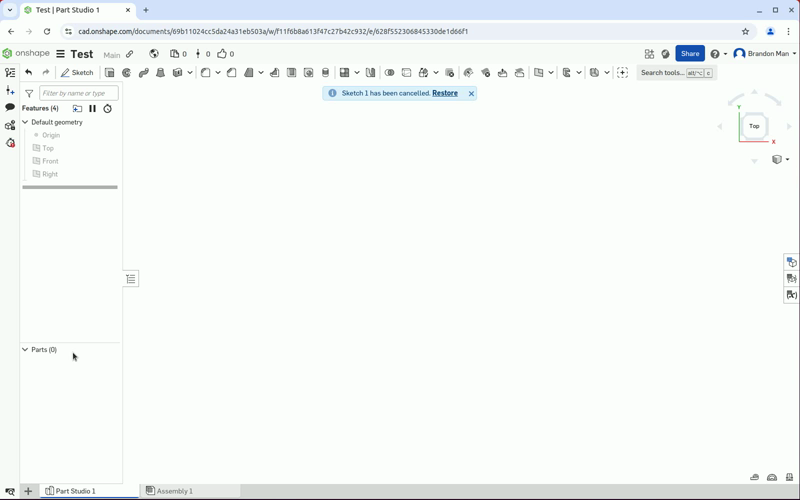
key_down(shift)
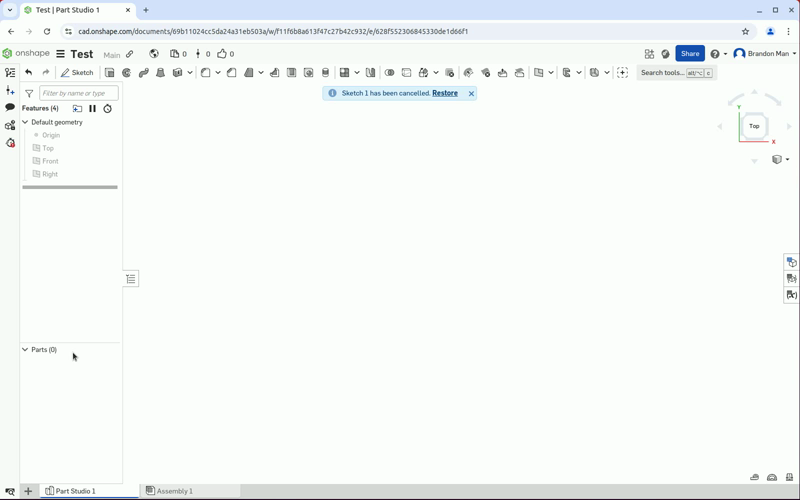
key(up)
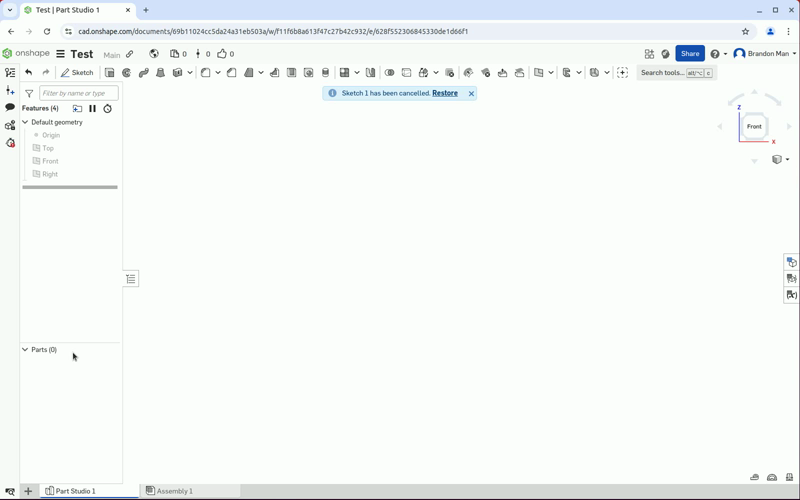
key_up(shift)
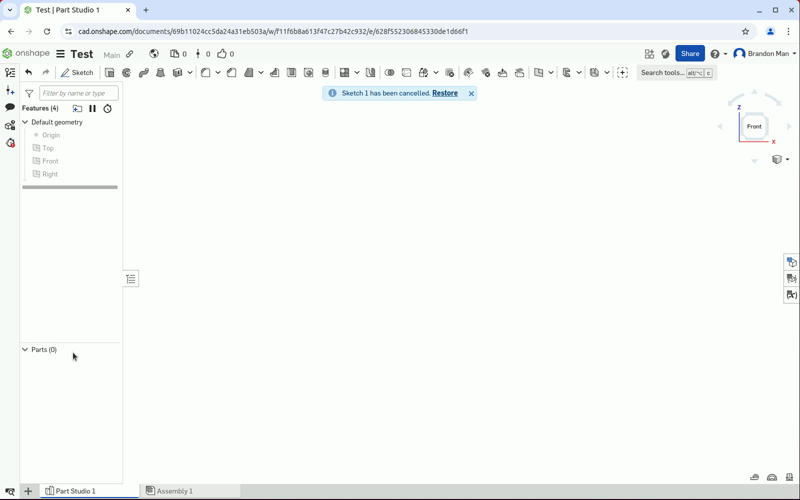
key(space)
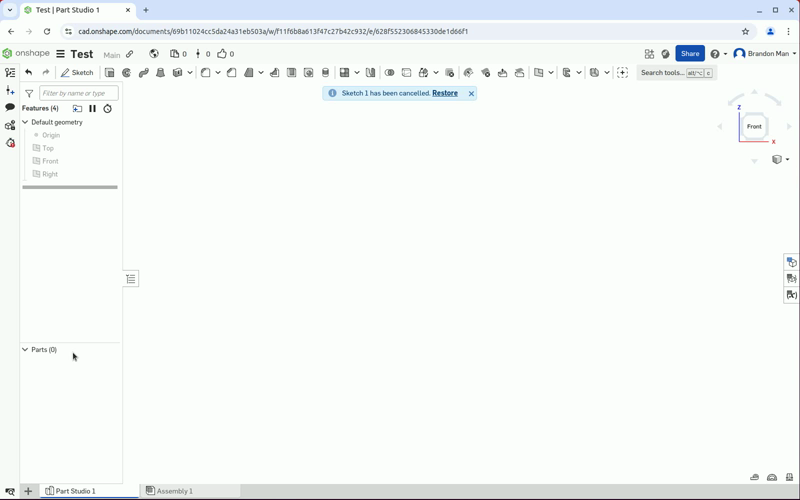
key_down(shift)
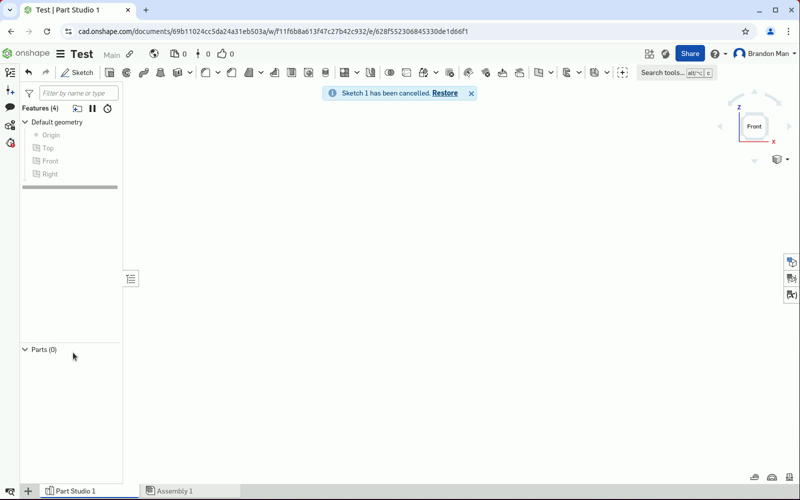
key(left)
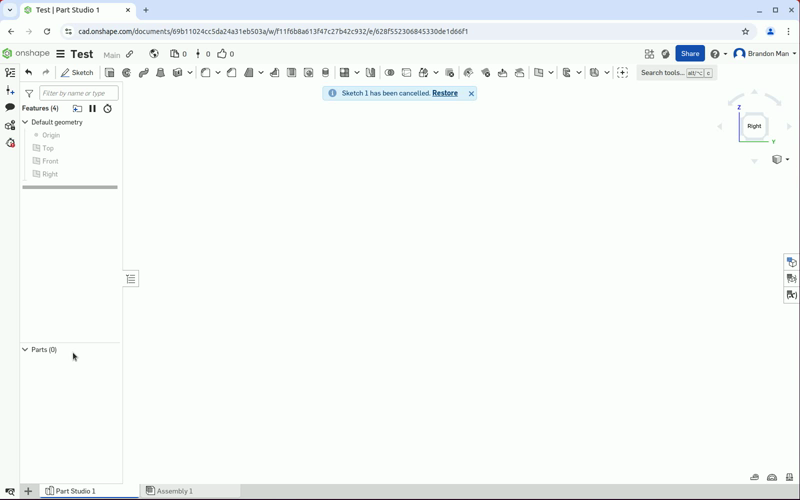
key_up(shift)
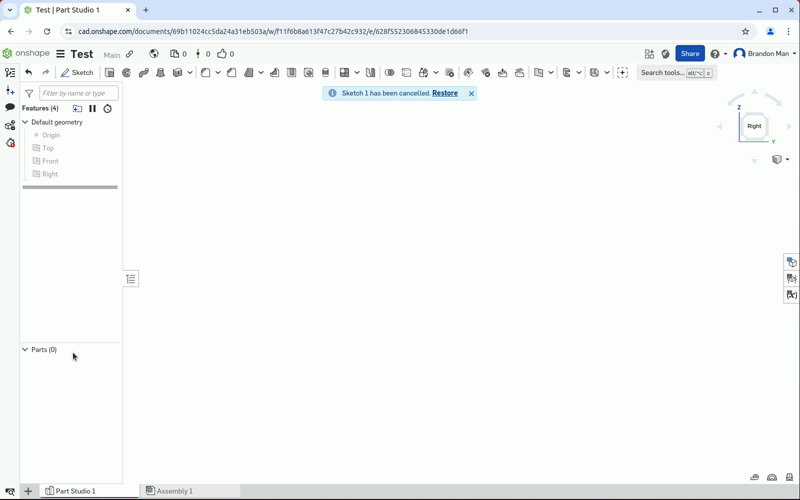
mouse_move(73, 352)
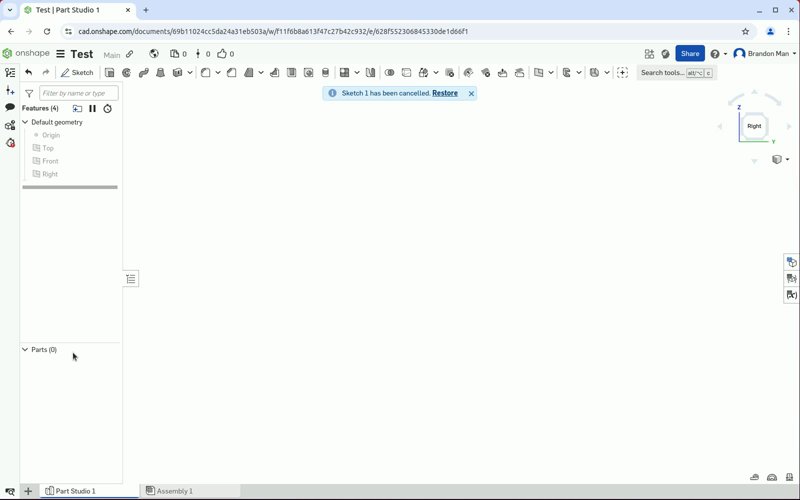
key(shift+y)
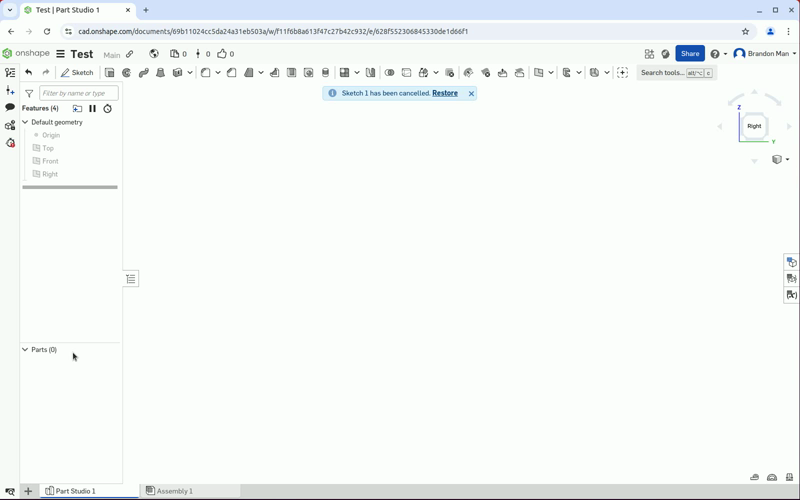
key(shift+s)
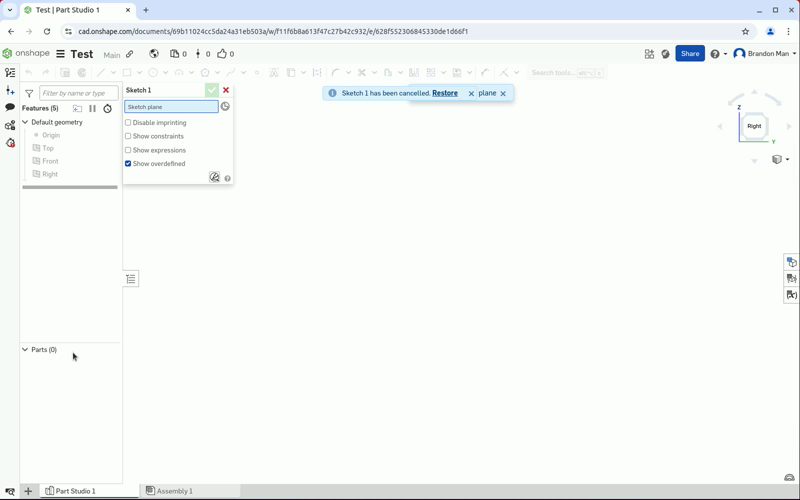
mouse_move(73, 176)
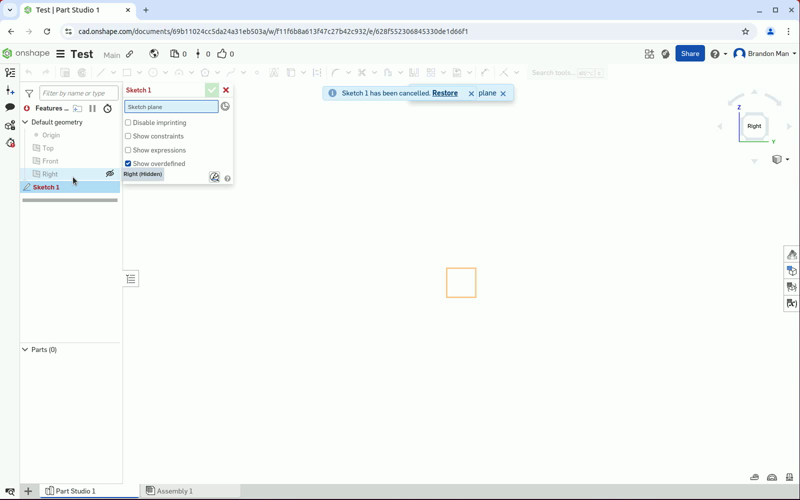
click(73, 176)
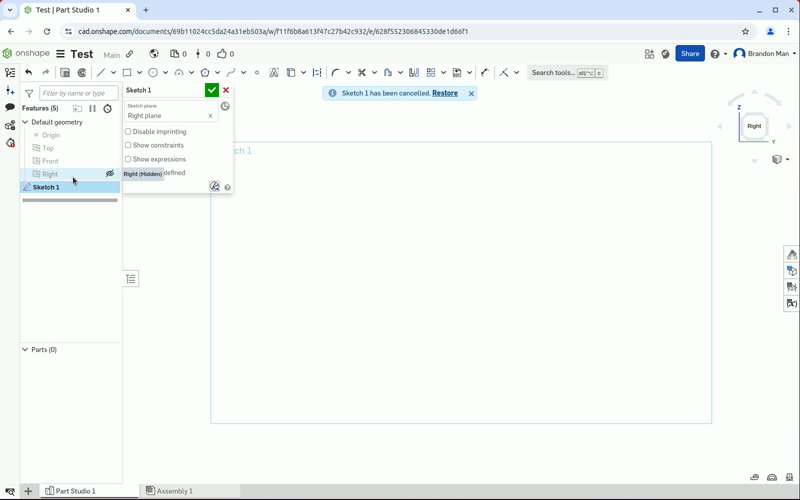
mouse_move(73, 352)
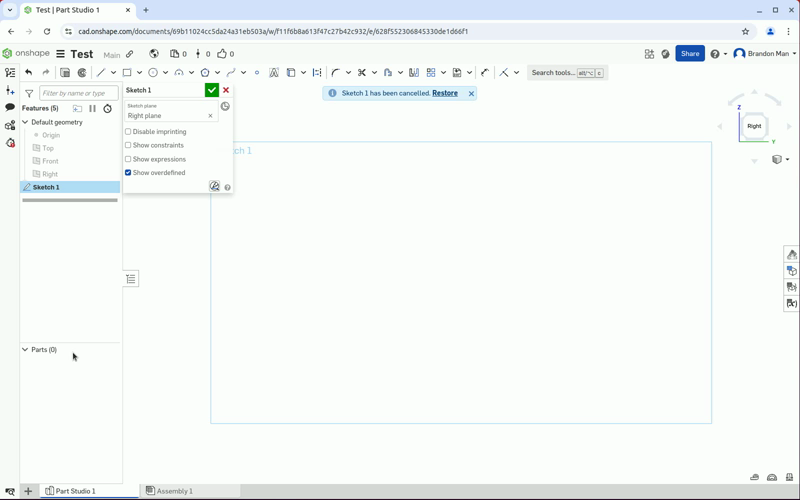
key(y)
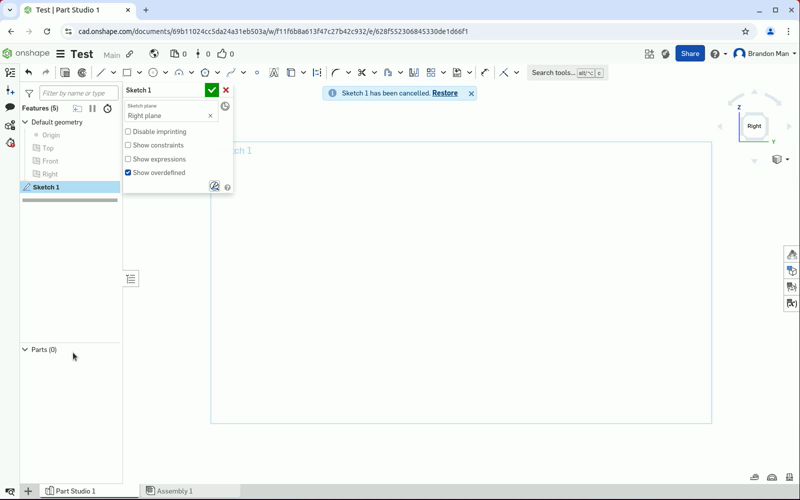
key(l)
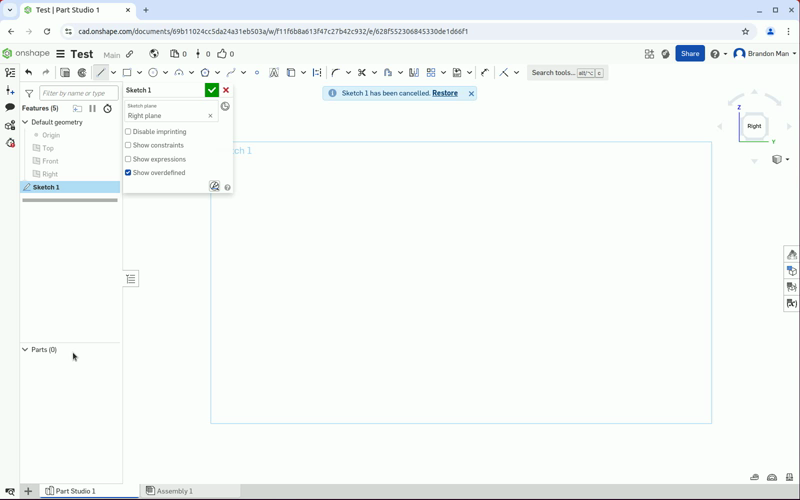
key_down(shift)
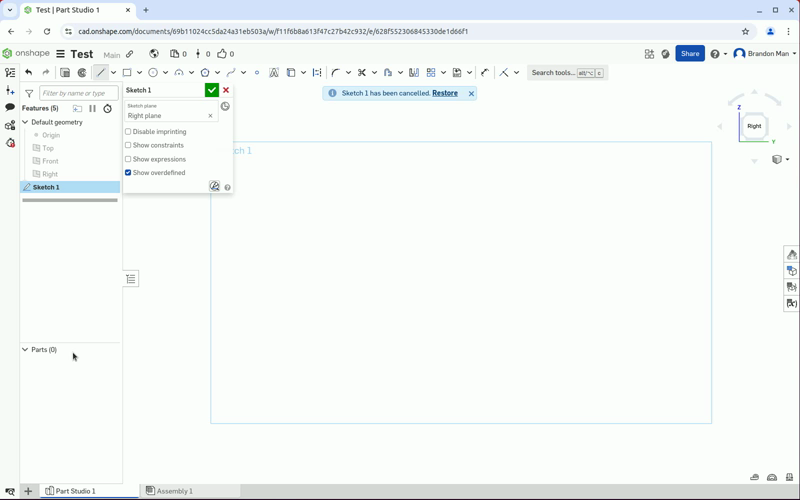
mouse_move(401, 219)
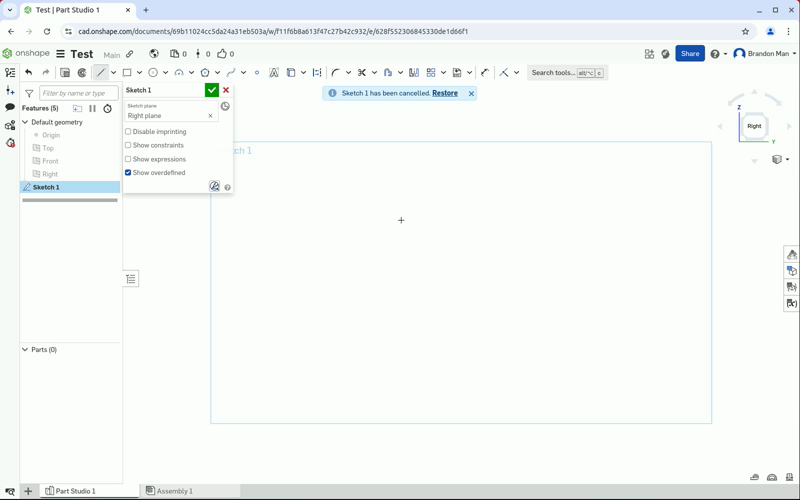
click(401, 219)
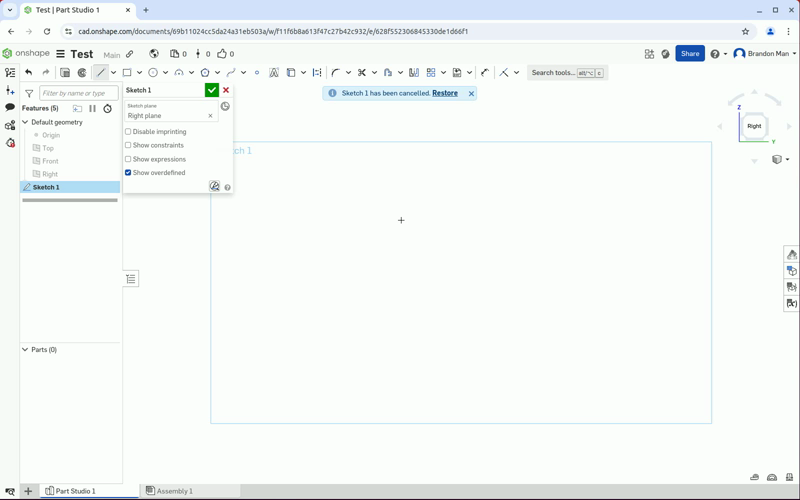
key_up(shift)
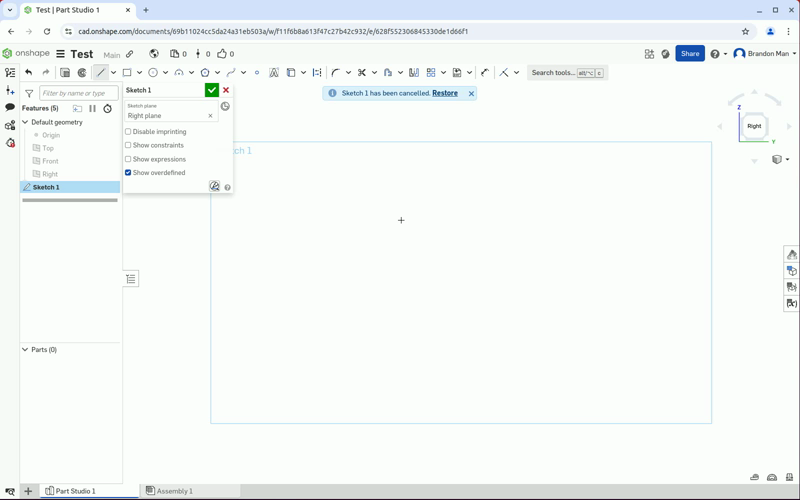
key_down(shift)
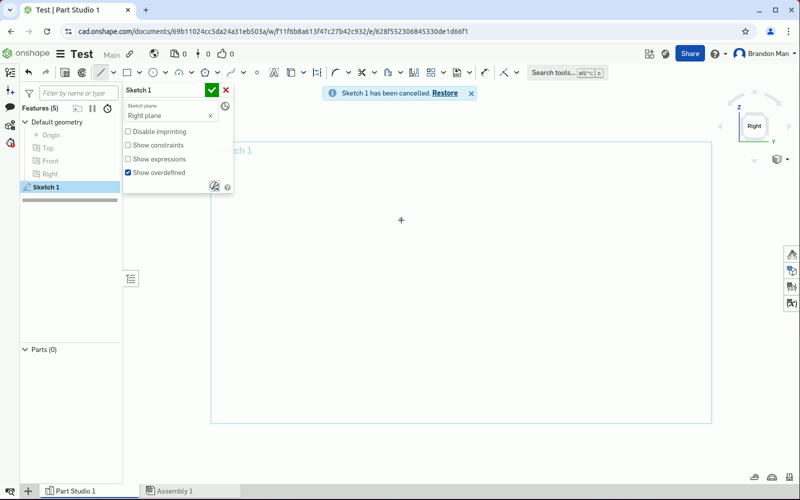
mouse_move(431, 219)
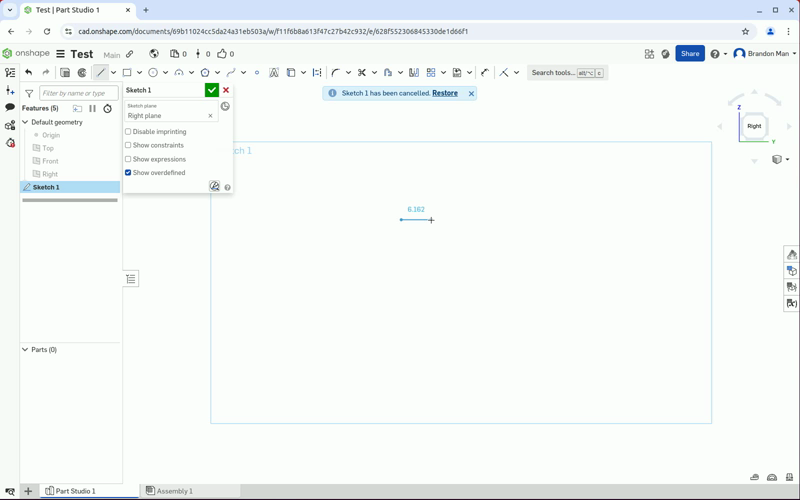
mouse_move(422, 241)
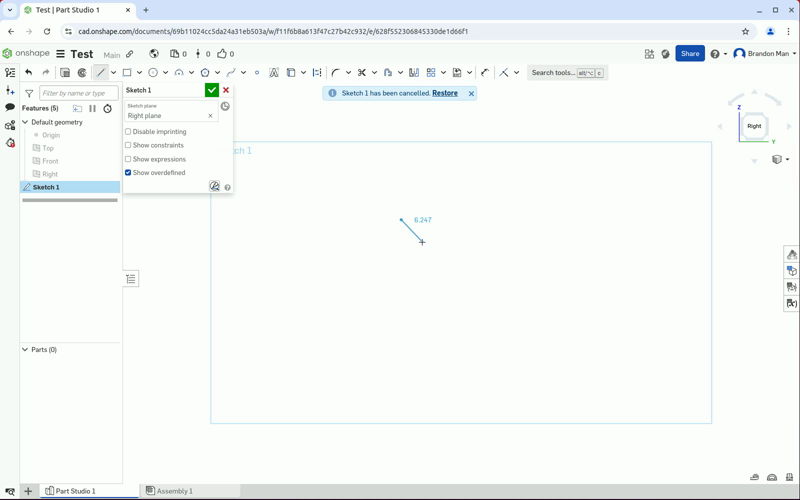
click(422, 241)
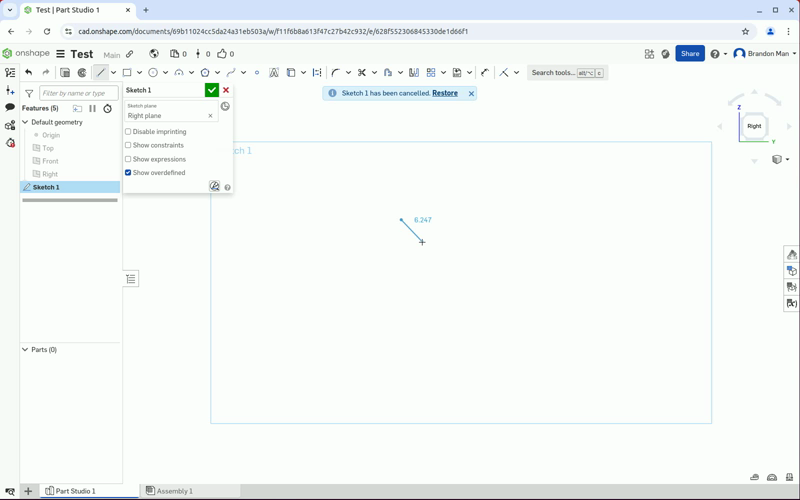
key_up(shift)
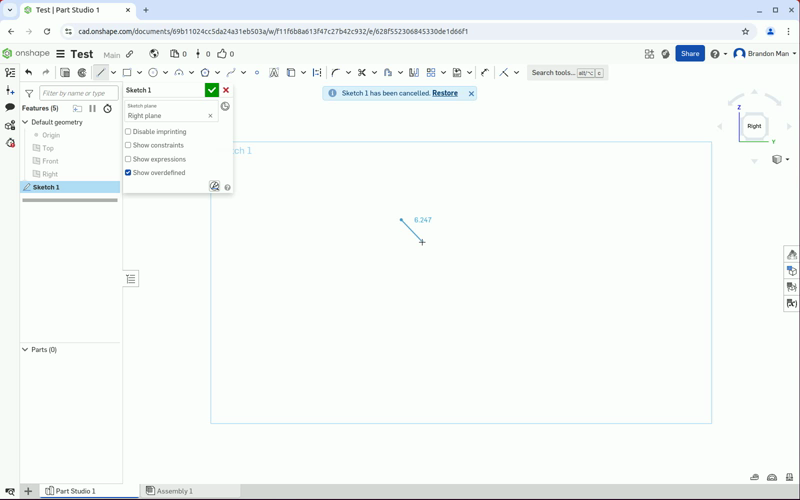
key_down(shift)
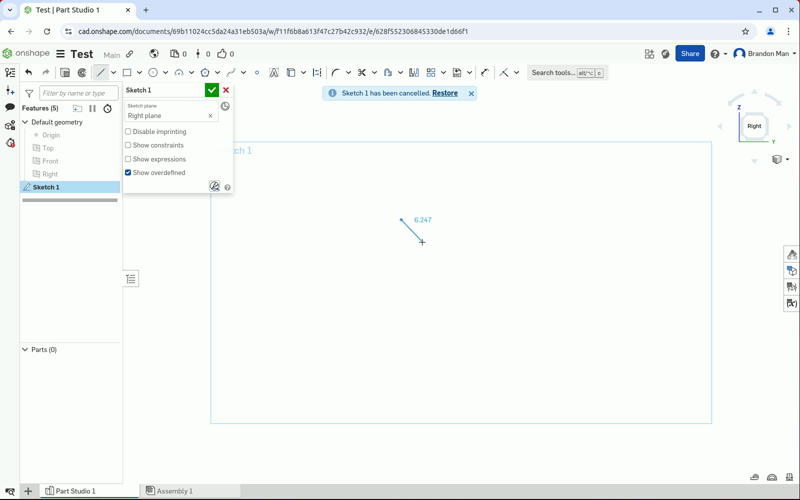
mouse_move(452, 241)
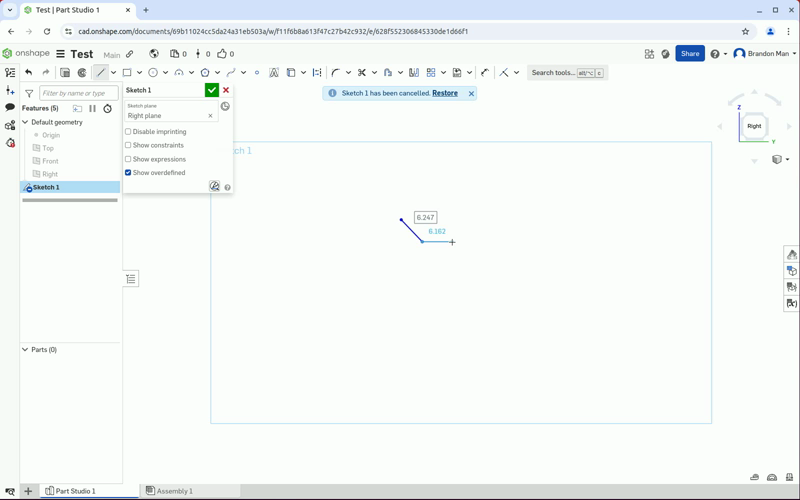
mouse_move(440, 233)
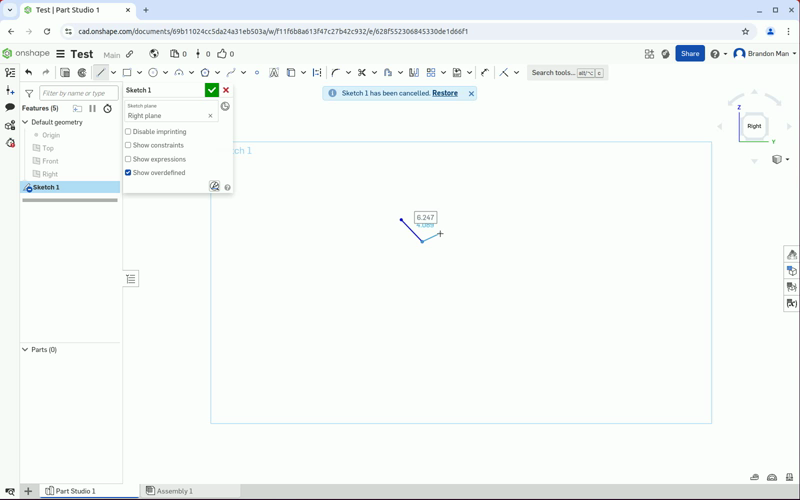
click(440, 233)
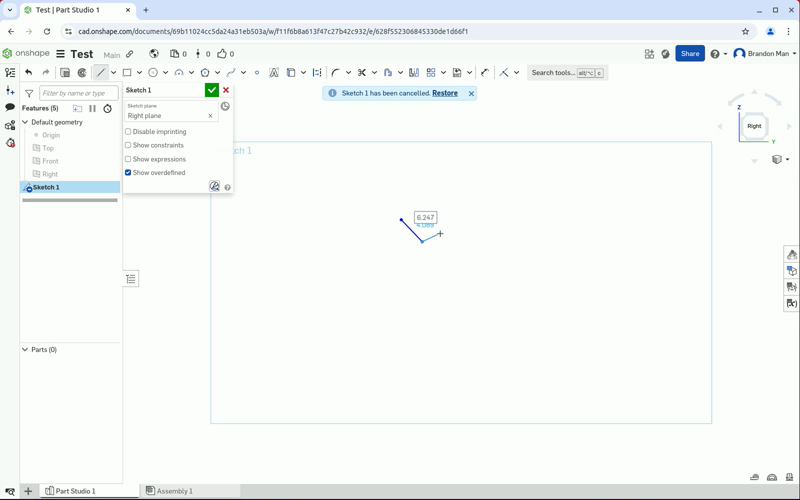
key_up(shift)
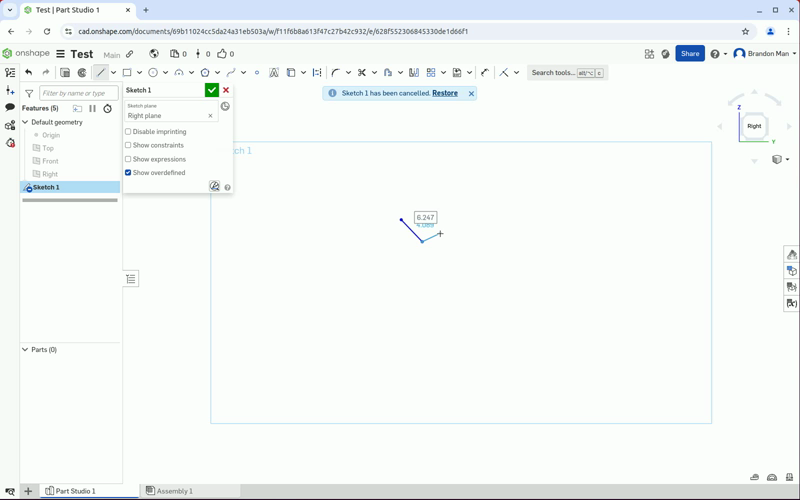
key_down(shift)
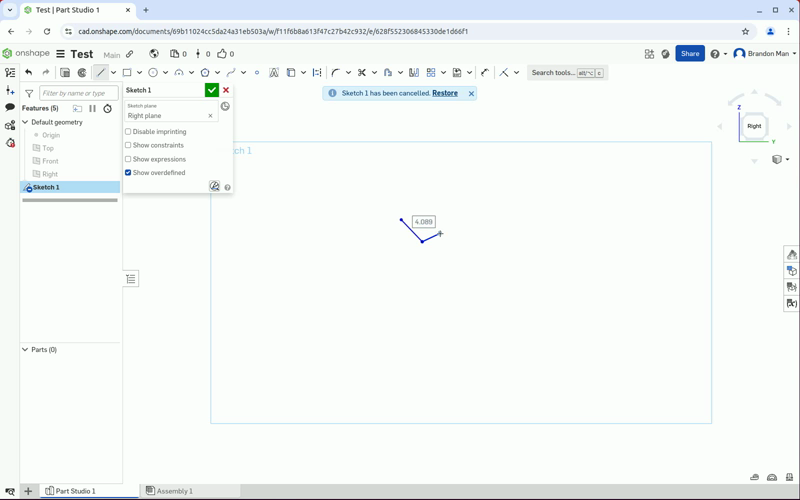
mouse_move(470, 233)
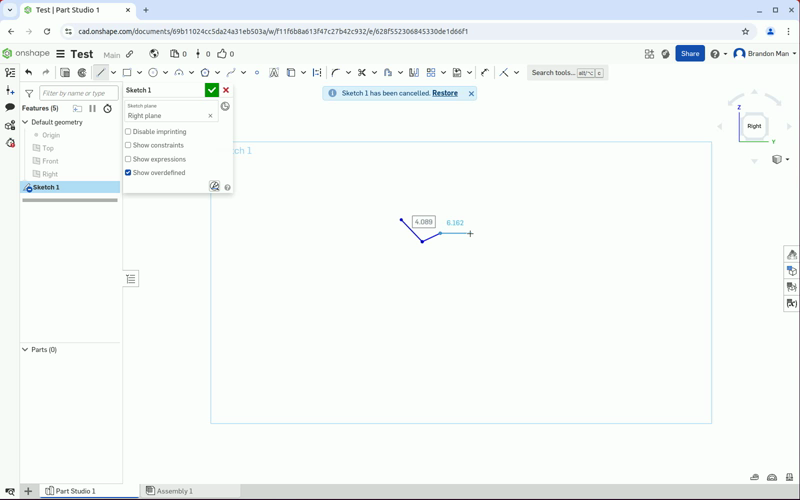
mouse_move(440, 283)
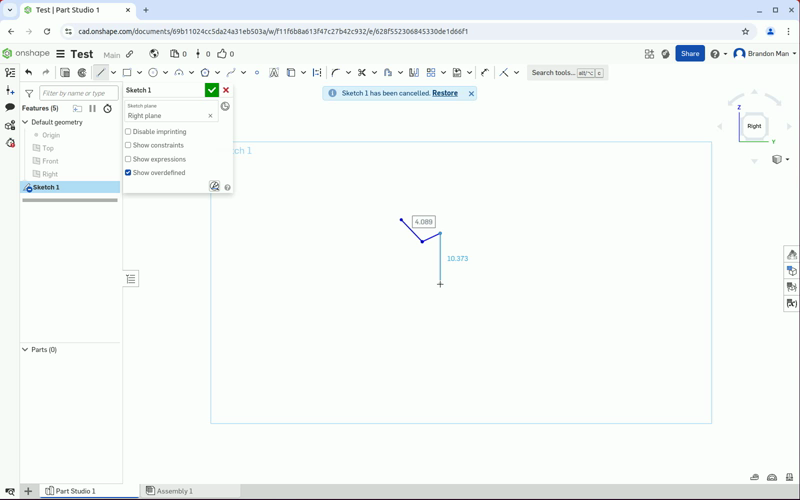
click(440, 283)
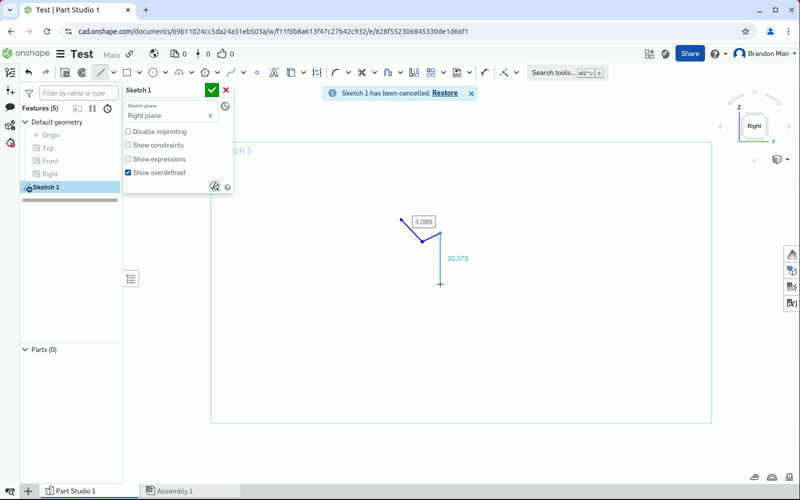
key_up(shift)
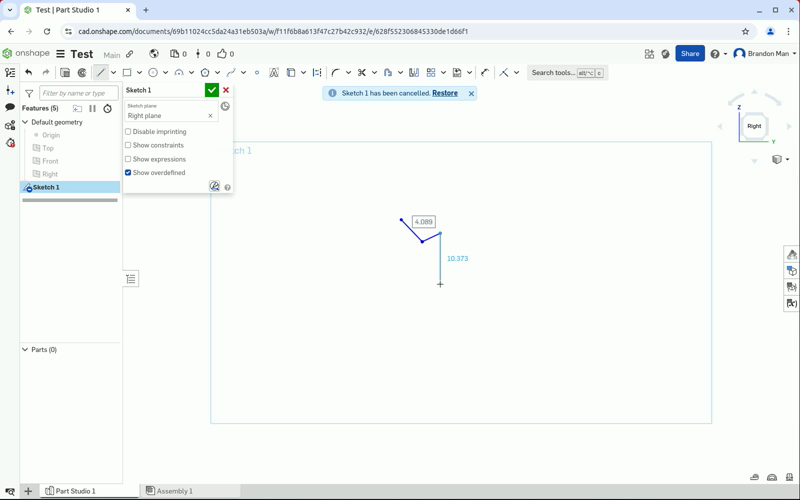
key_down(shift)
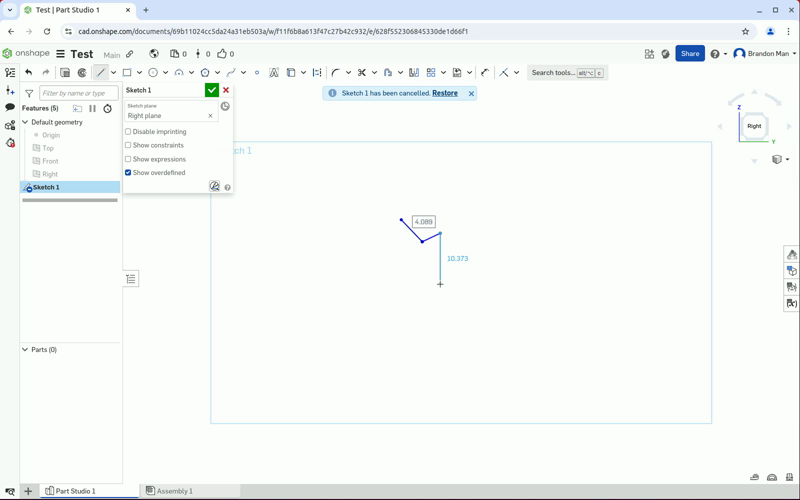
mouse_move(470, 283)
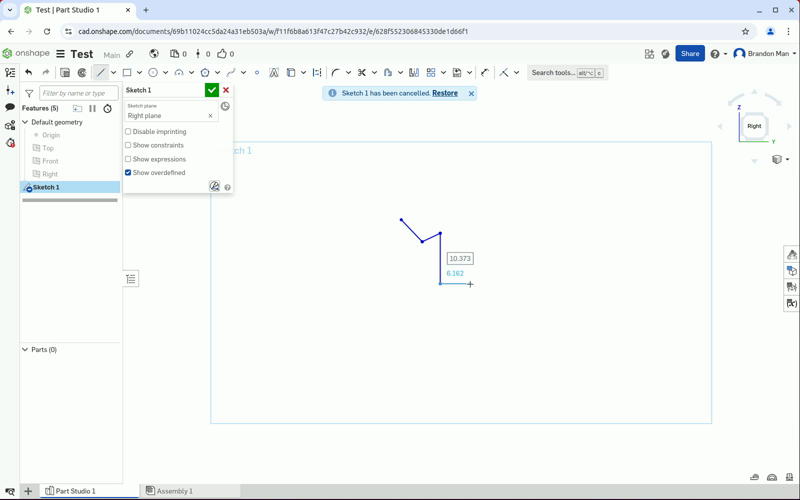
mouse_move(482, 283)
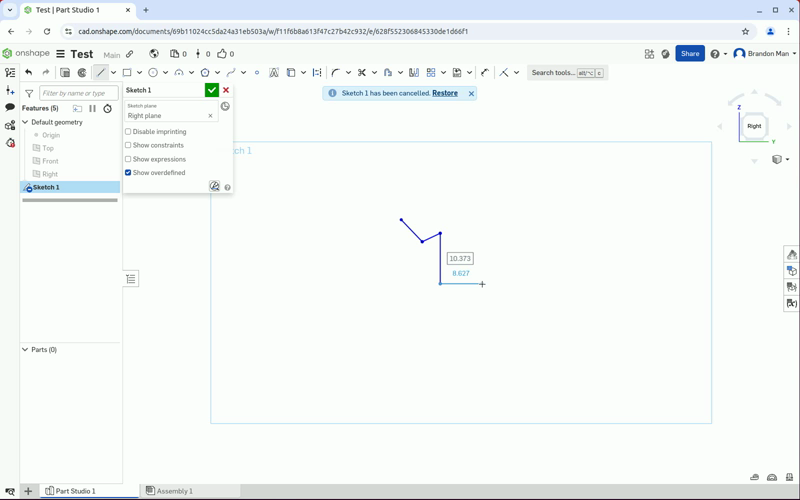
click(482, 283)
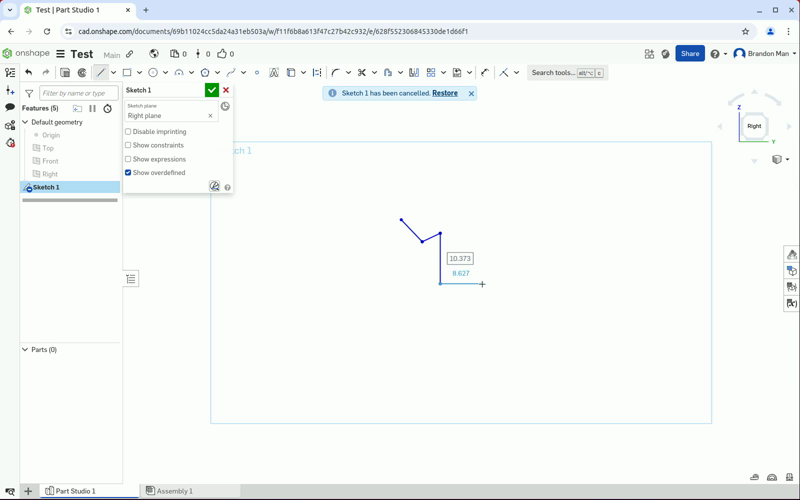
key_up(shift)
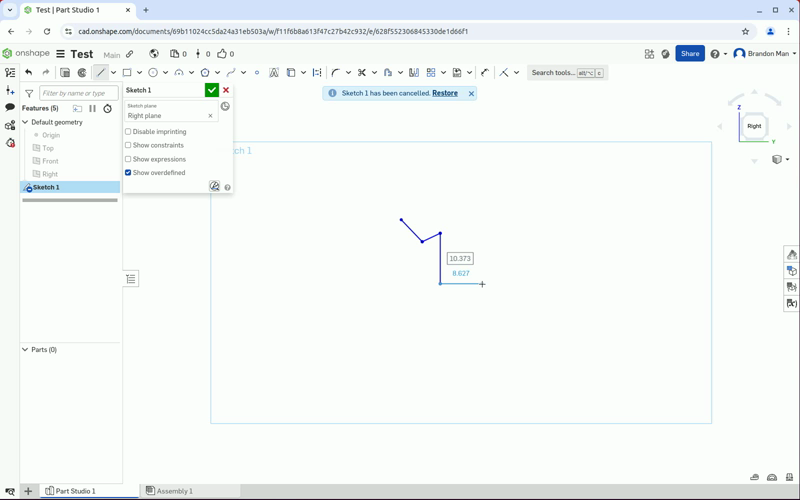
key_down(shift)
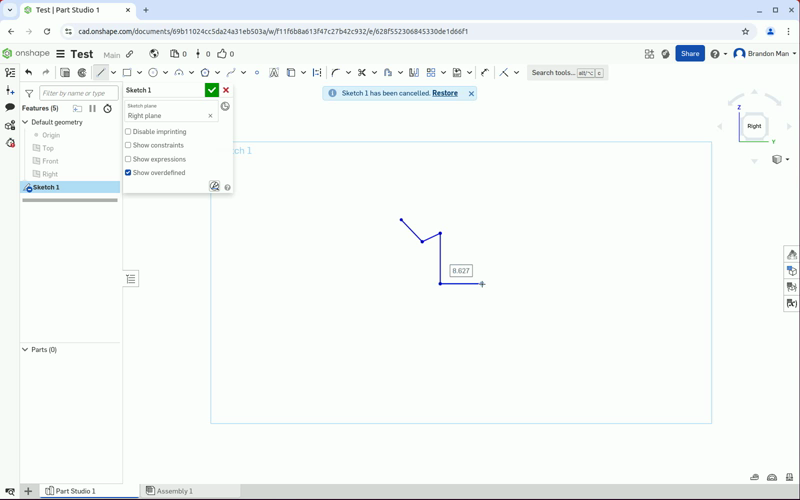
mouse_move(482, 170)
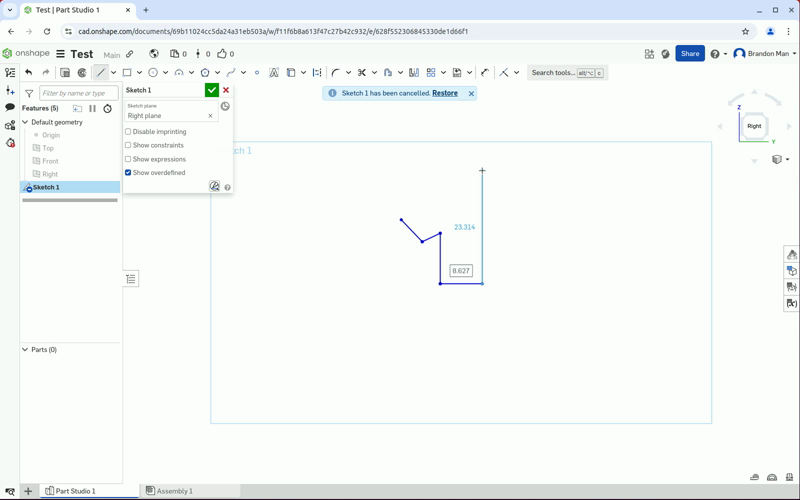
click(482, 170)
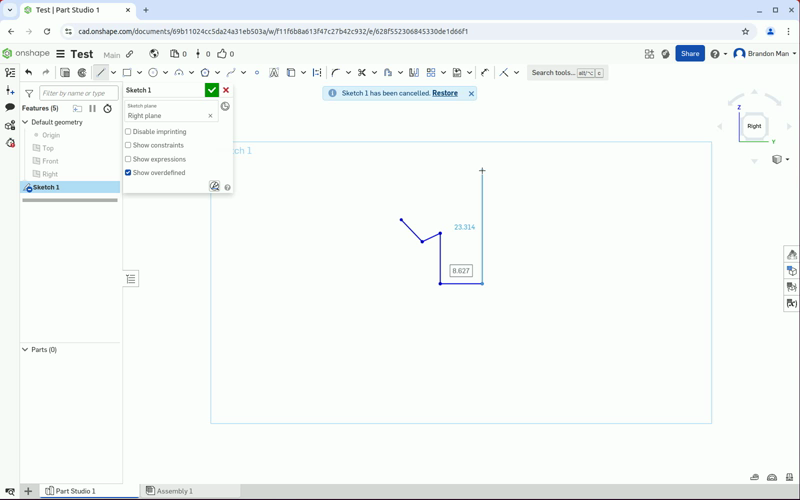
key_up(shift)
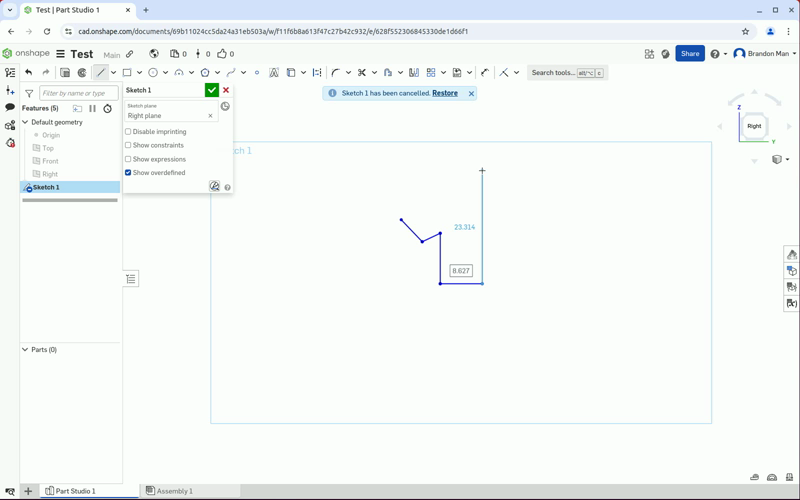
key_down(shift)
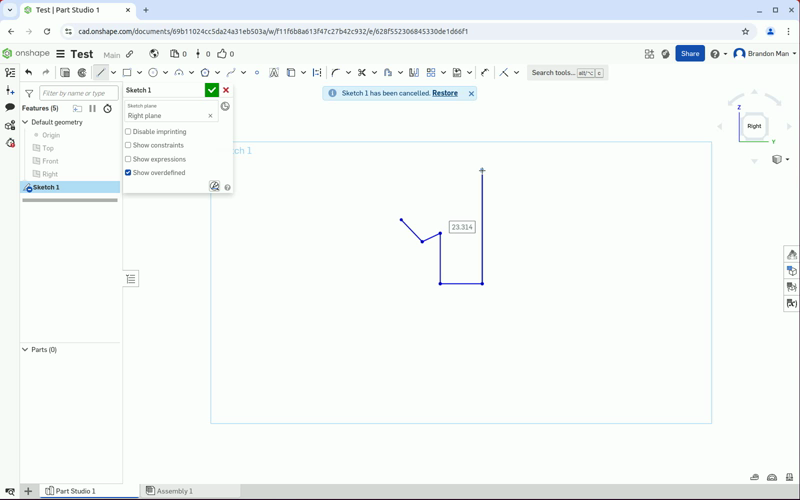
mouse_move(401, 219)
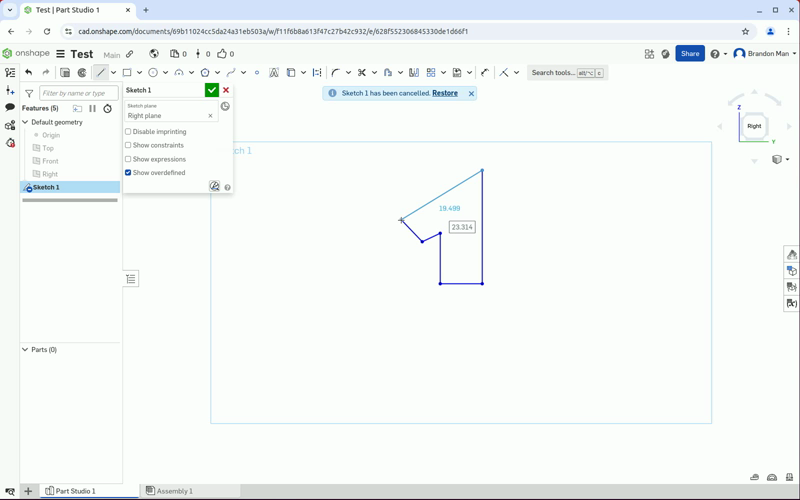
key_up(shift)
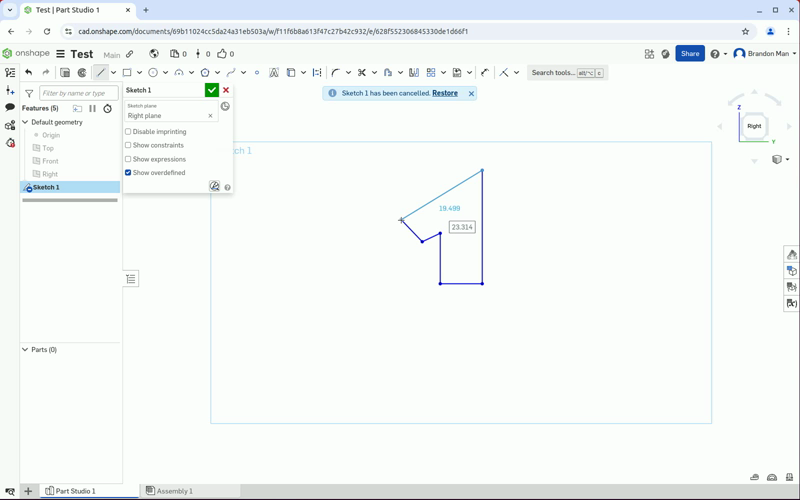
click(401, 219)
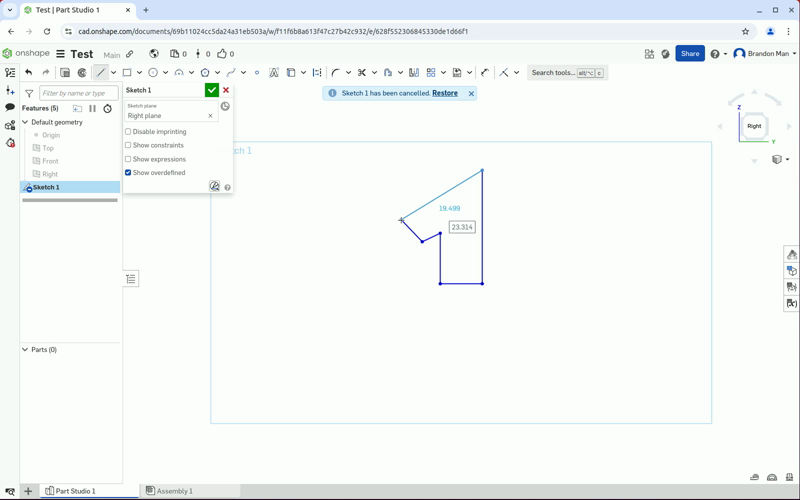
key(esc)
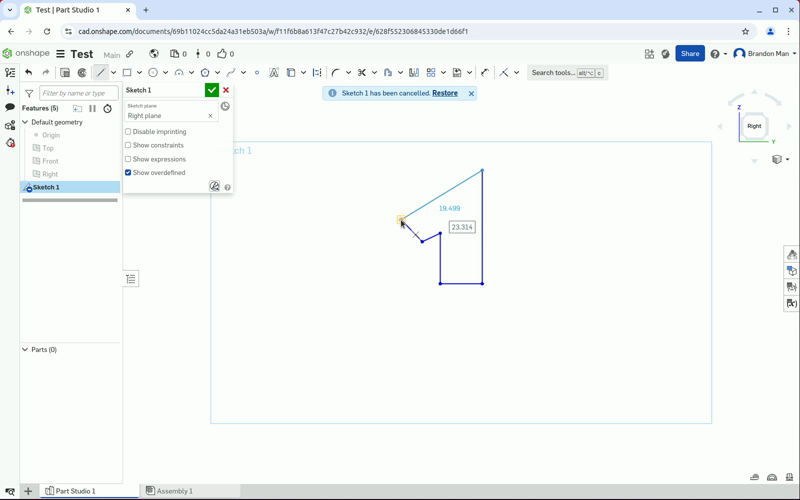
mouse_move(474, 274)
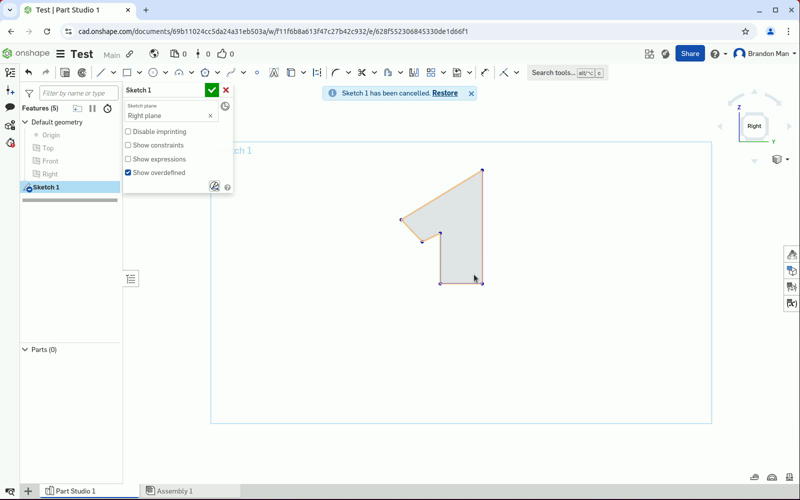
click(474, 274)
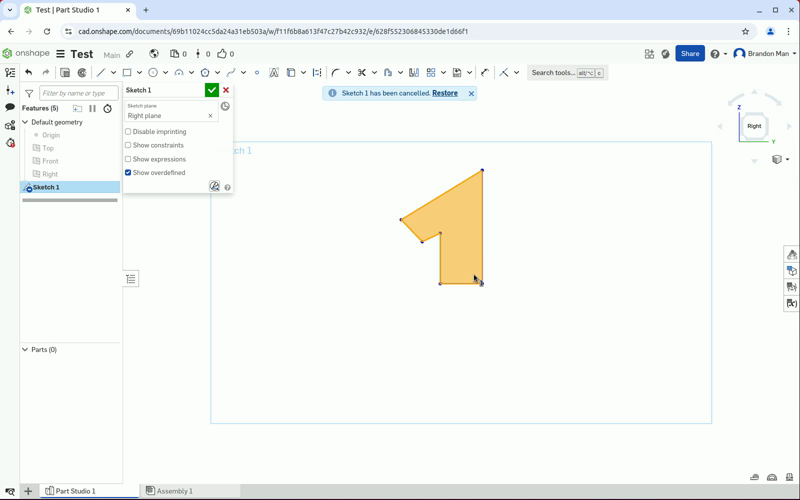
mouse_move(73, 352)
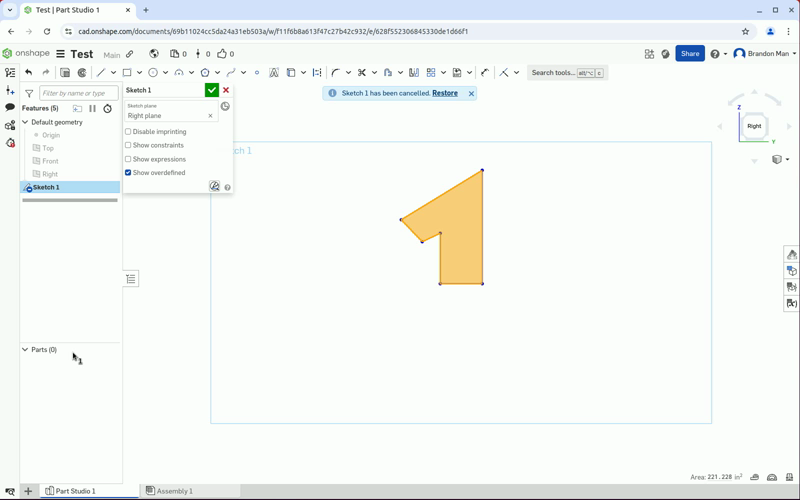
key(shift+y)
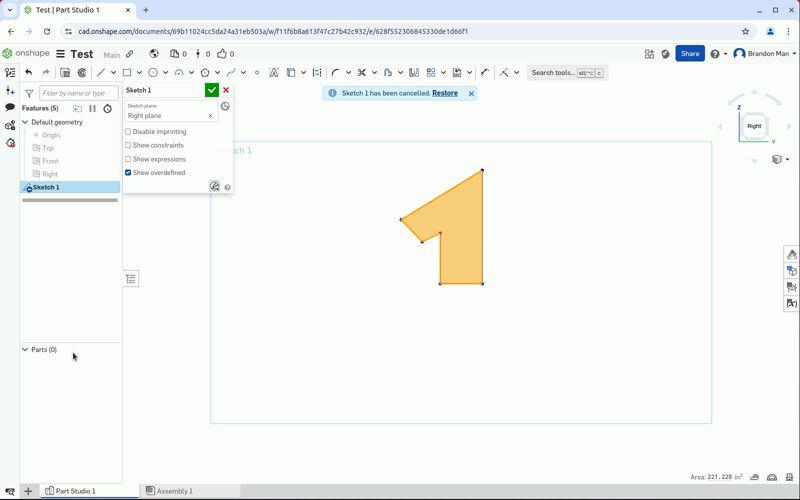
key(shift+e)
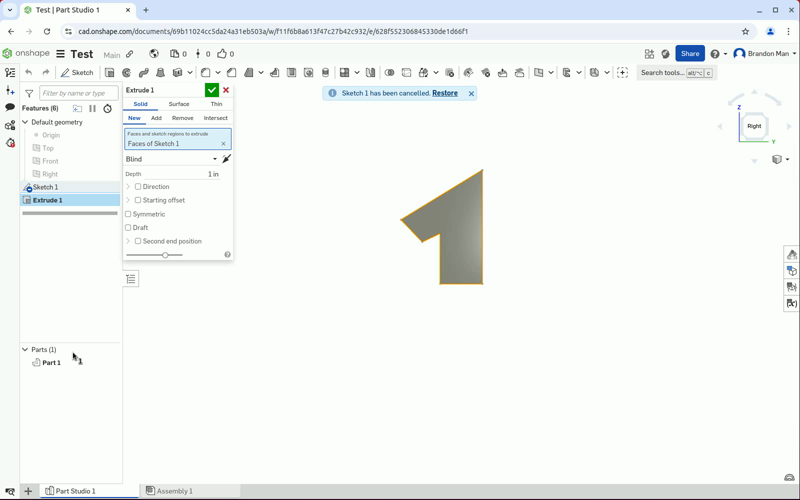
mouse_move(143, 106)
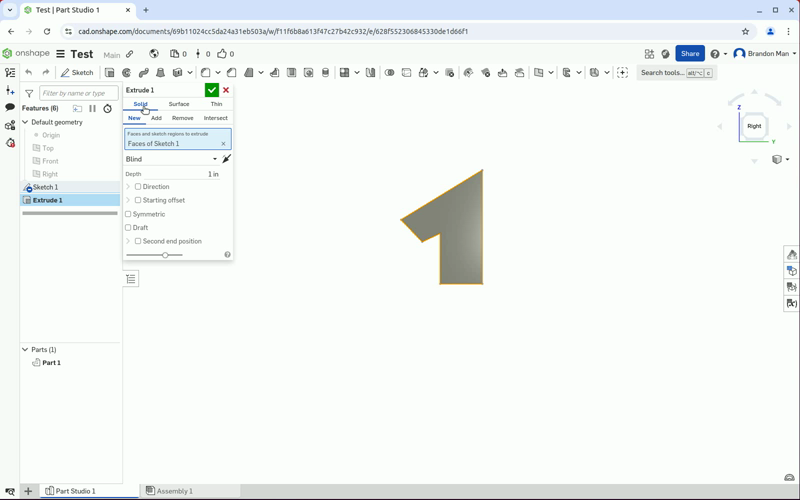
click(143, 106)
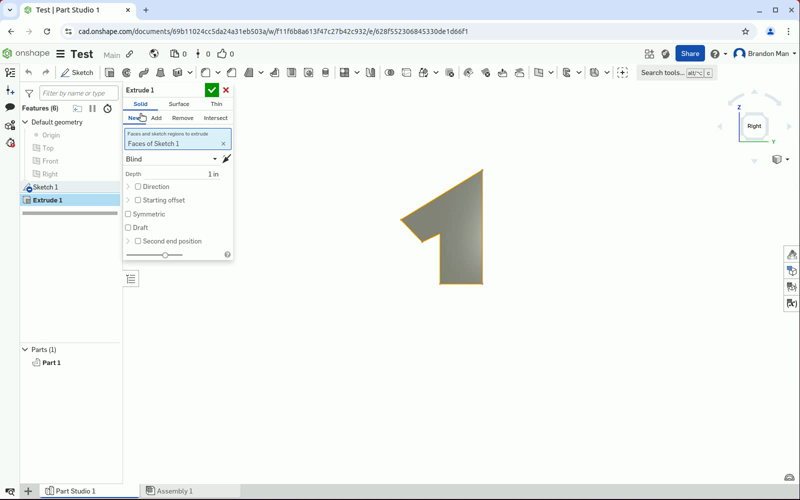
mouse_move(137, 120)
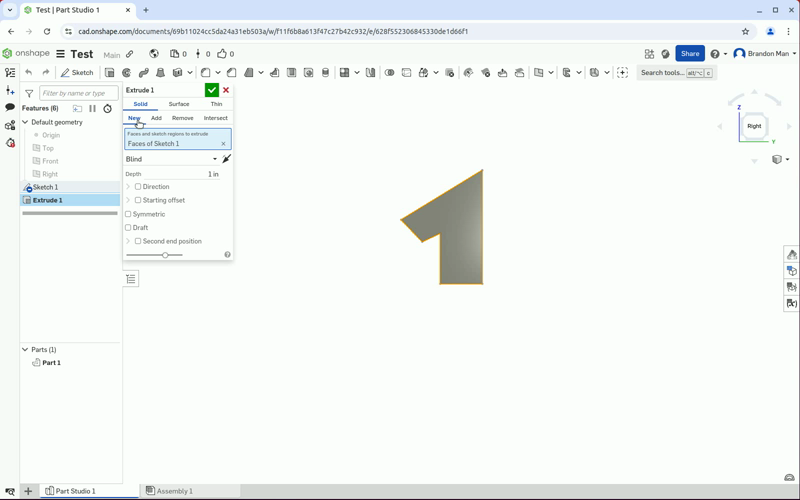
click(137, 120)
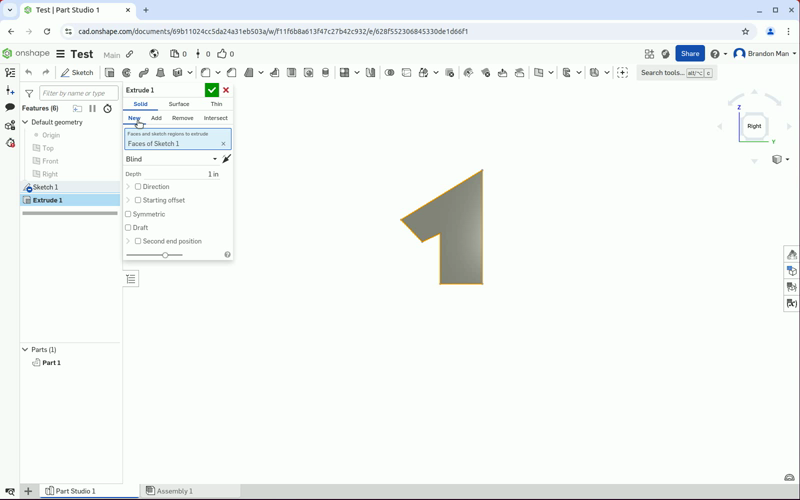
key(tab, 4)
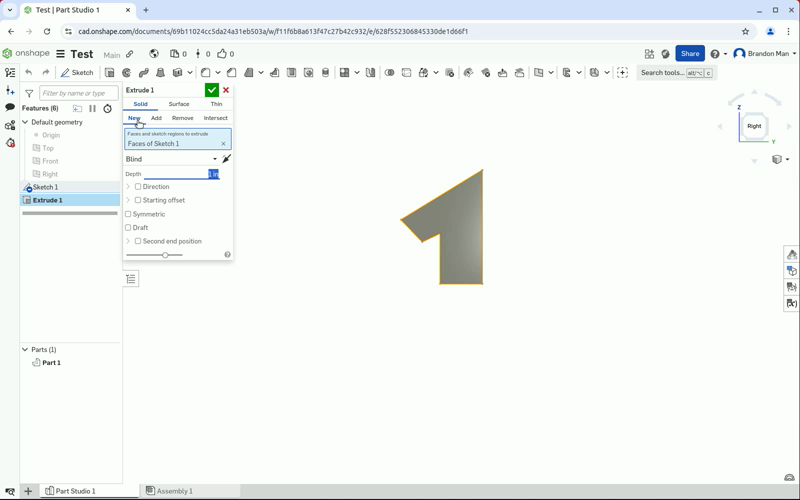
text(-9.147)
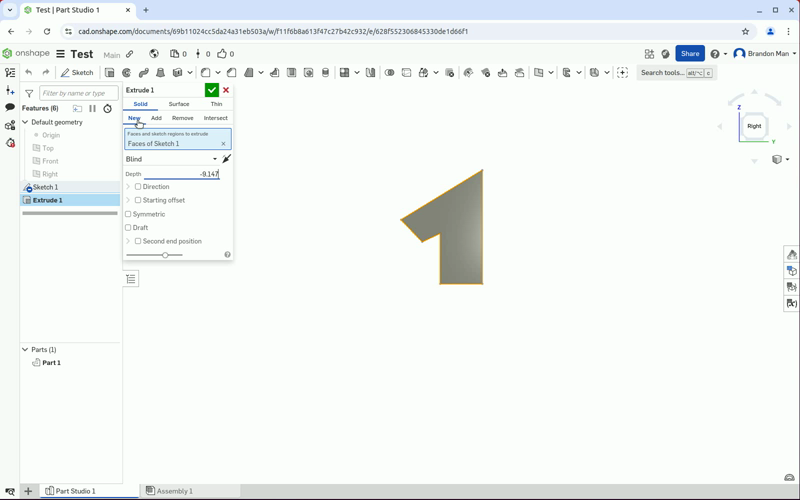
key(enter)
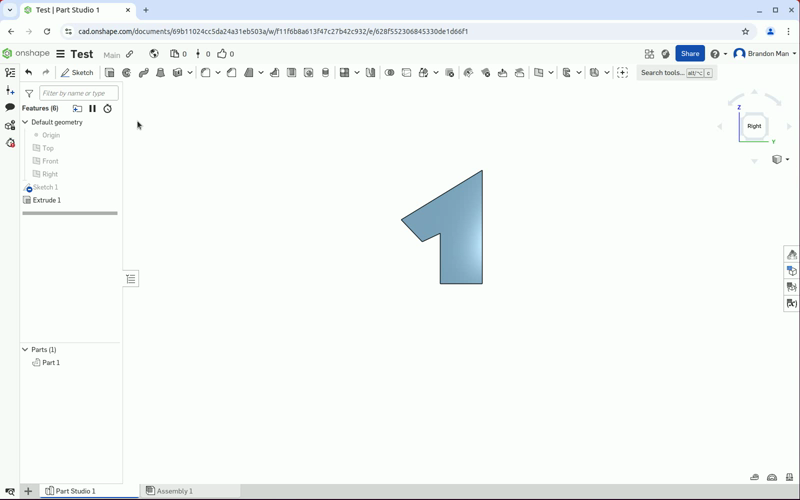
key(shift+h)
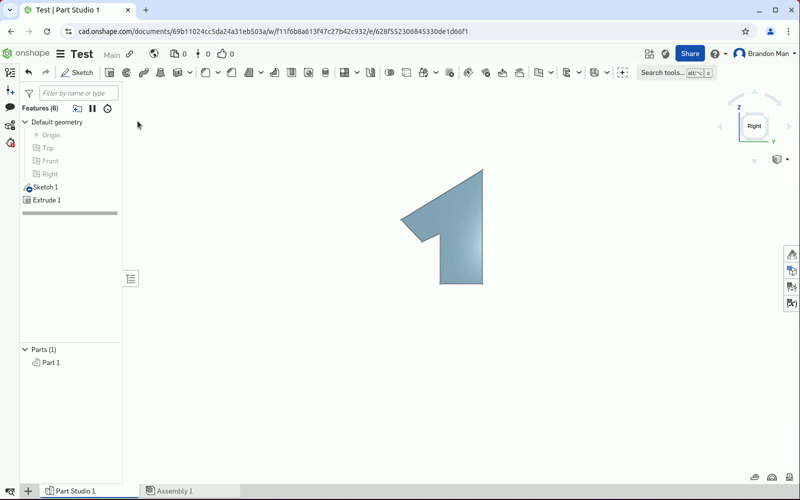
key(shift+h)
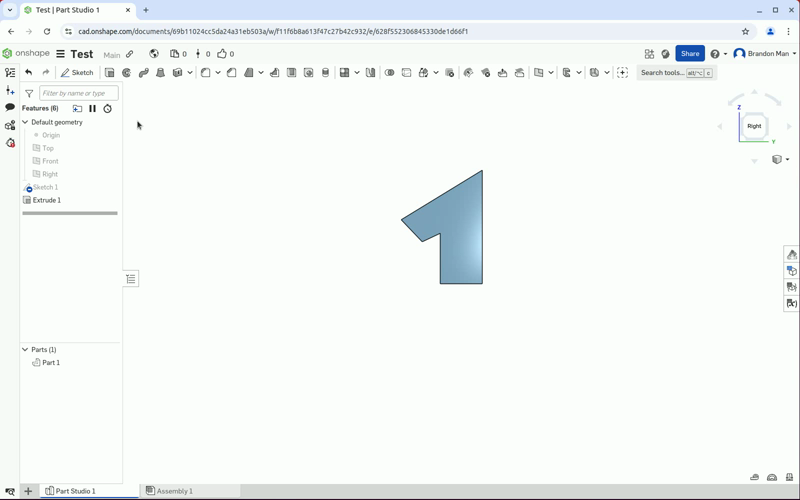
mouse_move(73, 189)
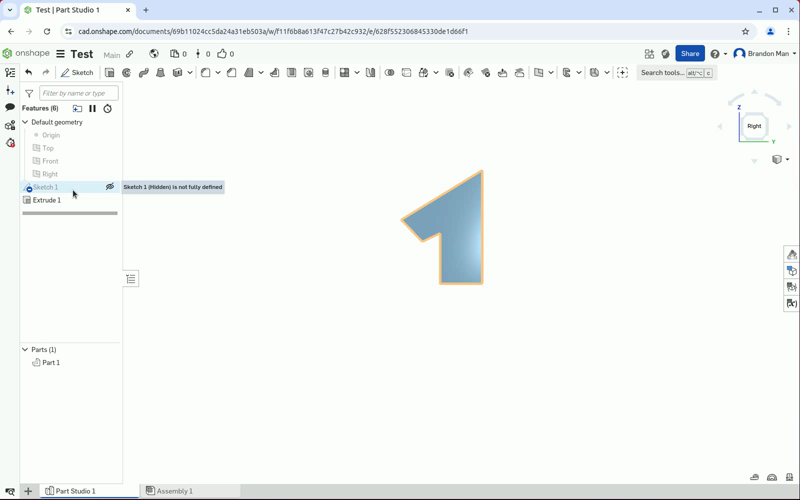
click(73, 189)
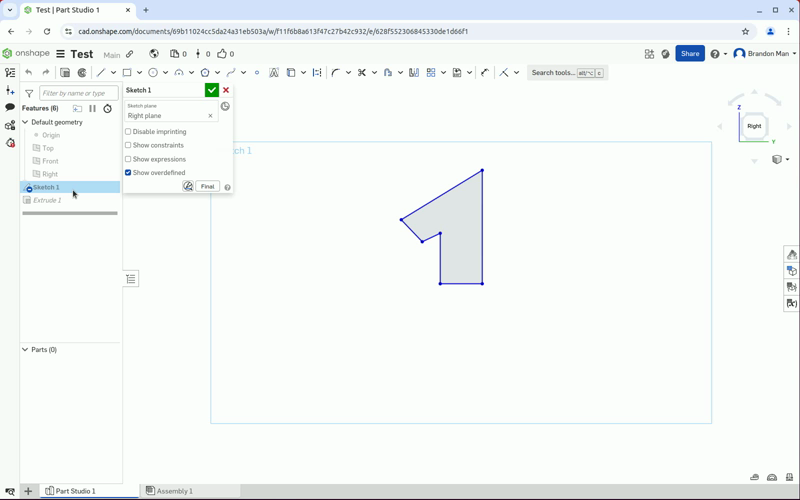
mouse_move(229, 92)
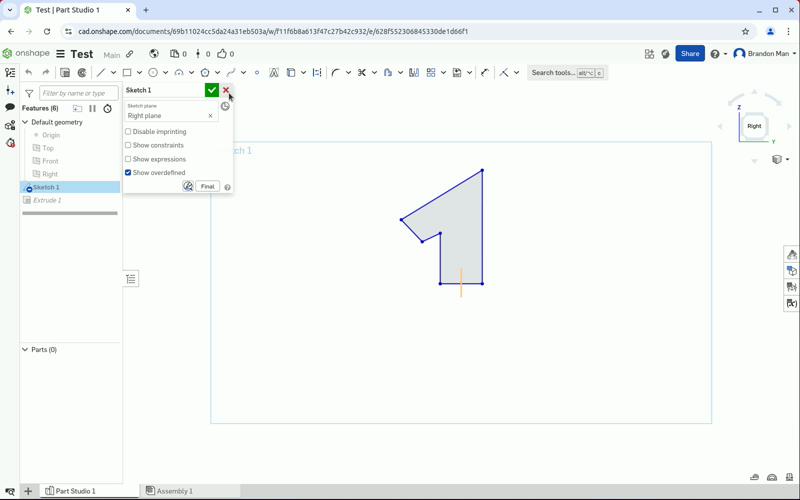
click(229, 92)
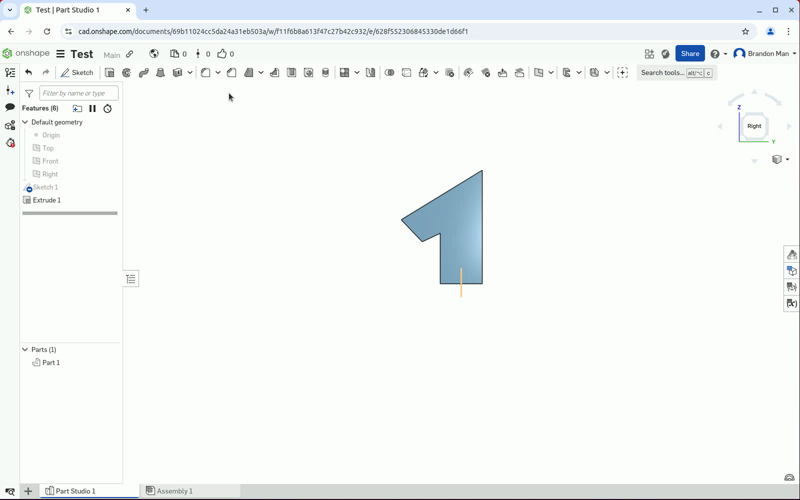
mouse_move(73, 352)
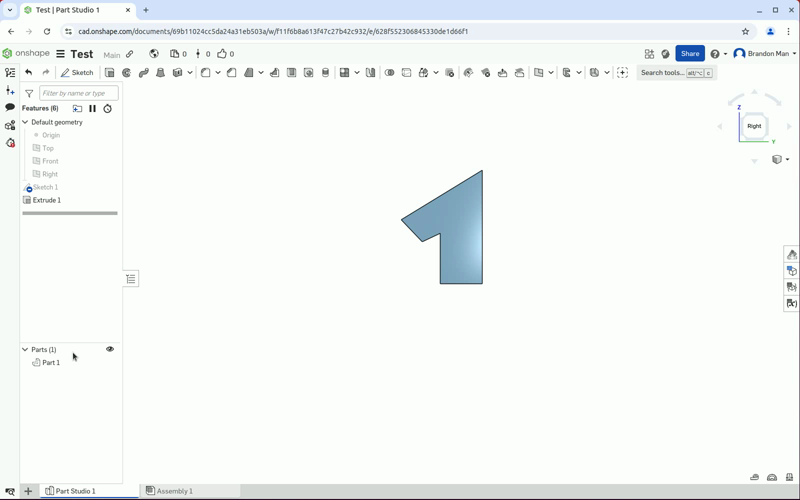
key(y)
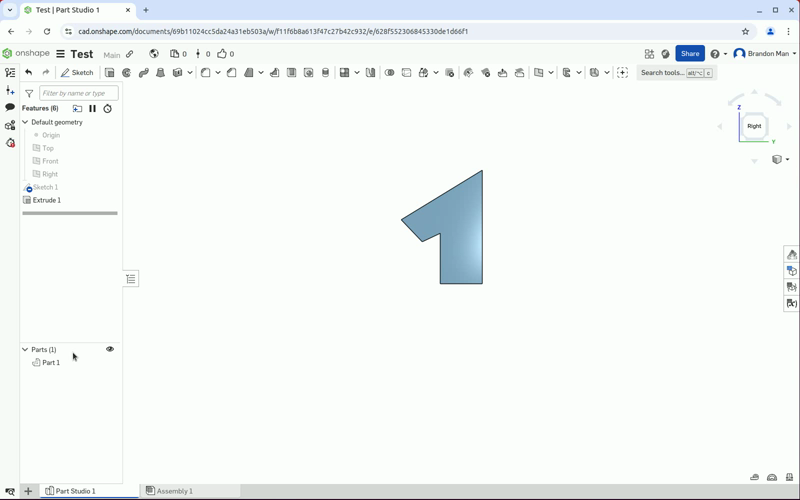
key(shift+p)
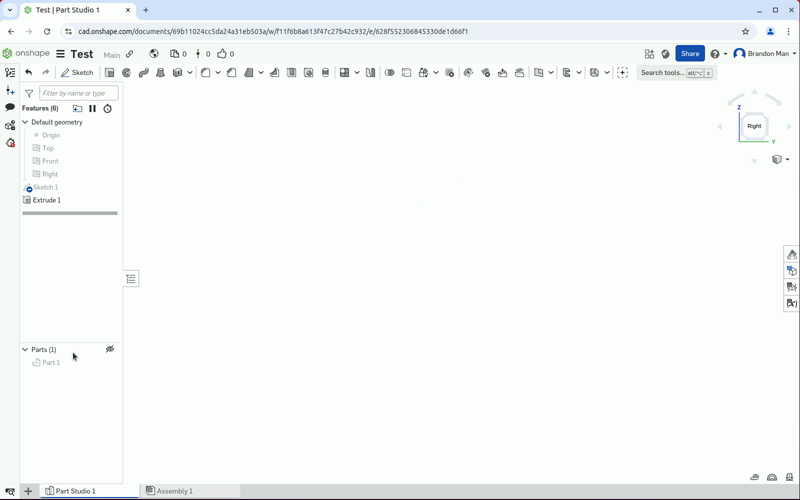
key(space)
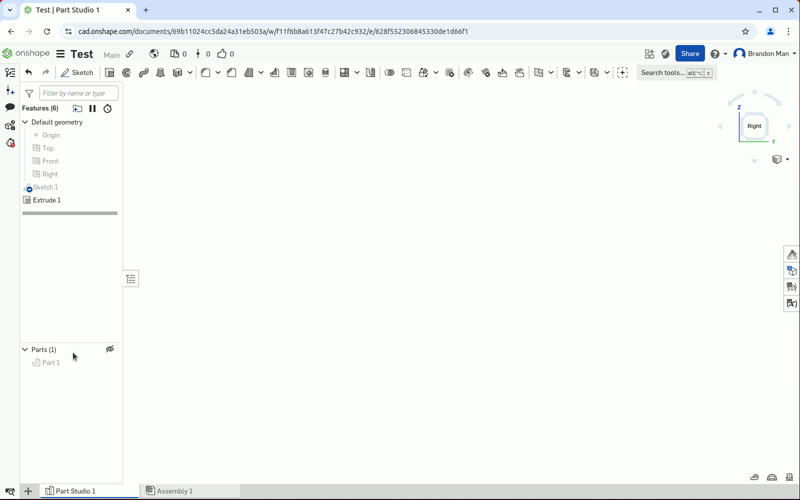
key_down(shift)
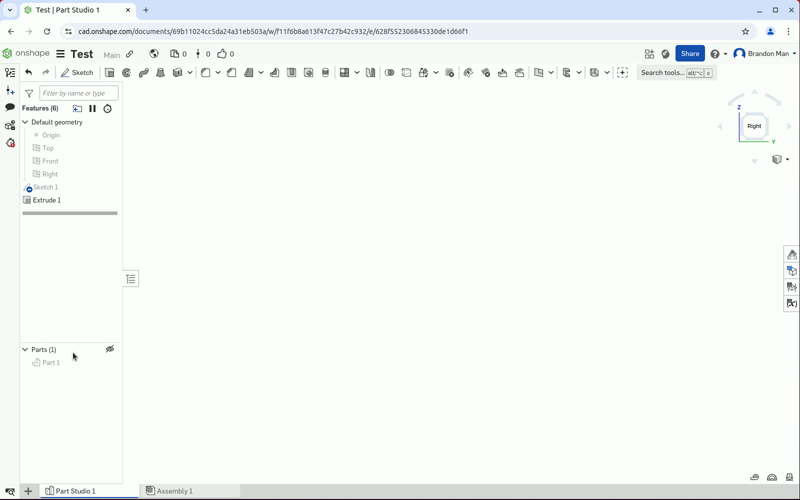
key(right)
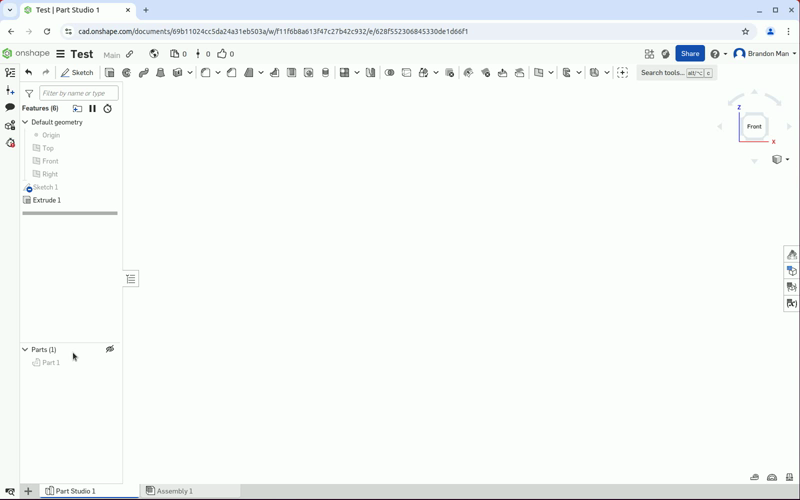
key_up(shift)
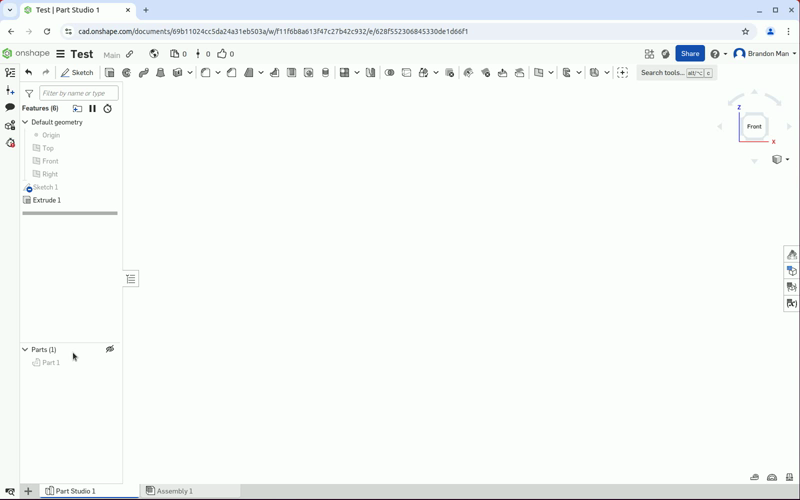
key(space)
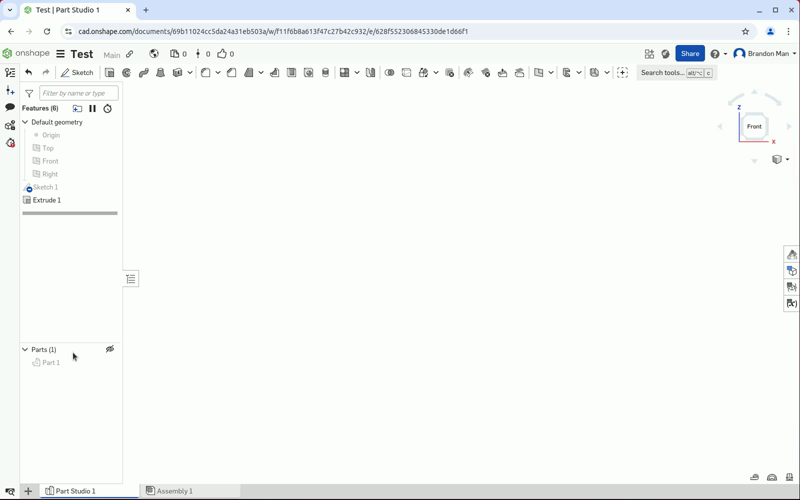
key_down(shift)
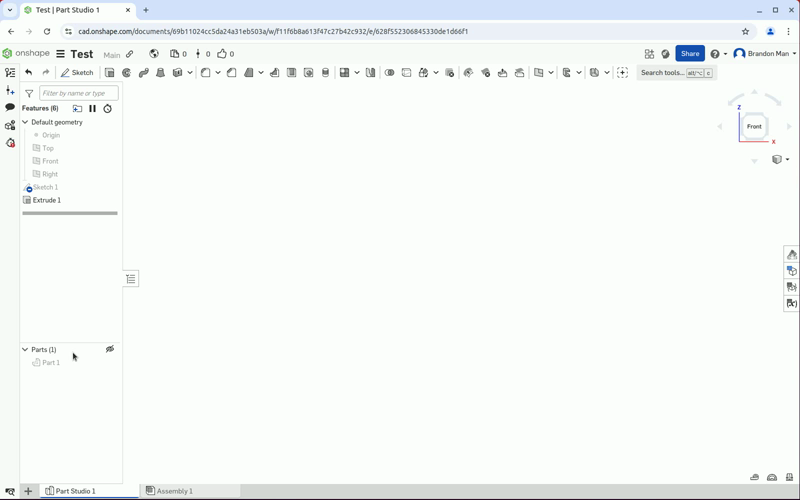
key(down)
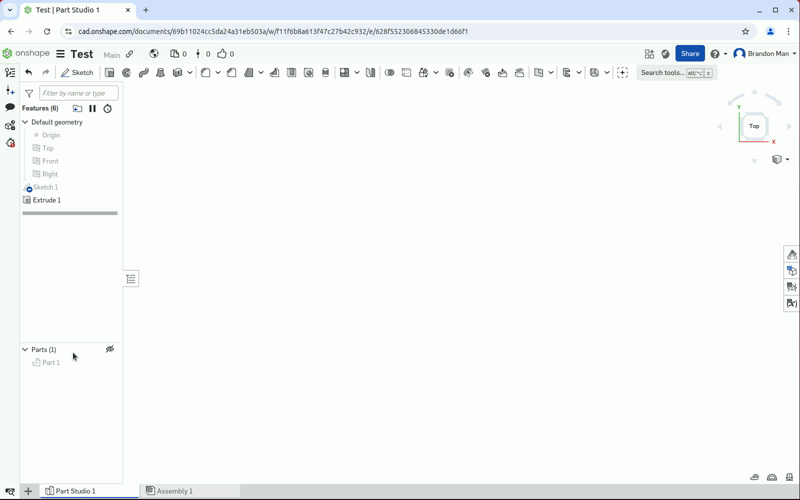
key_up(shift)
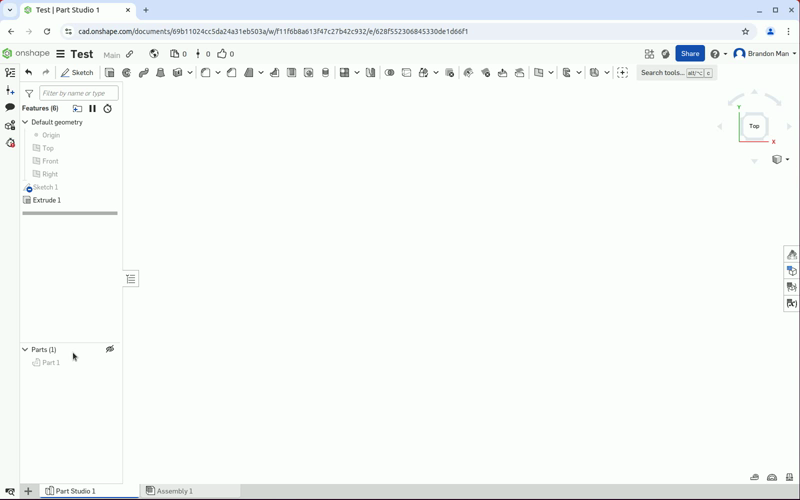
mouse_move(73, 352)
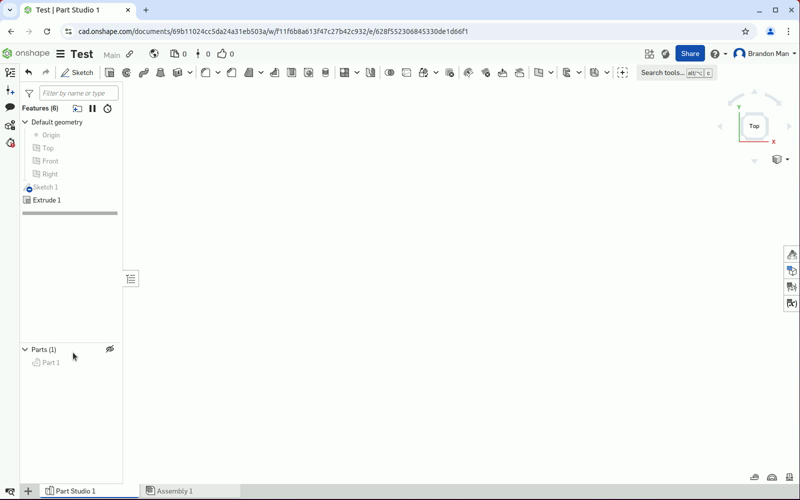
key(shift+y)
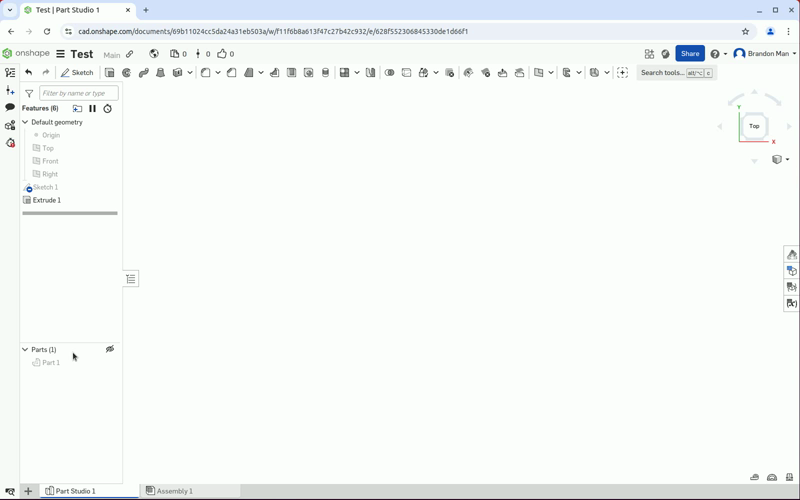
key(shift+s)
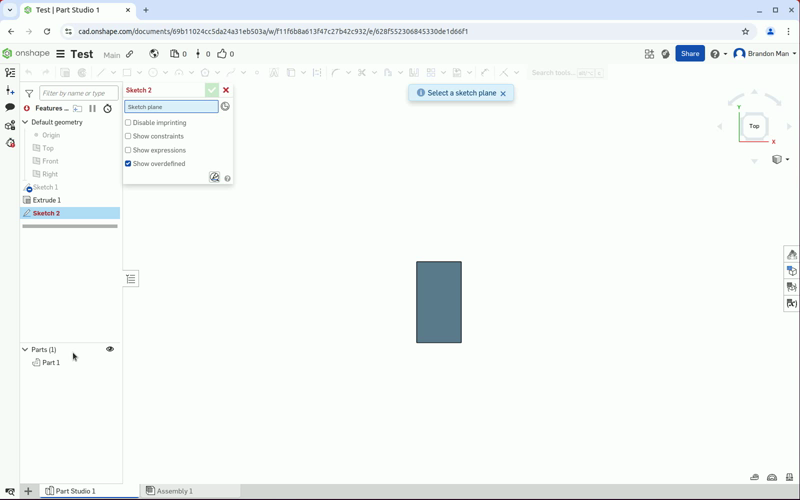
mouse_move(73, 150)
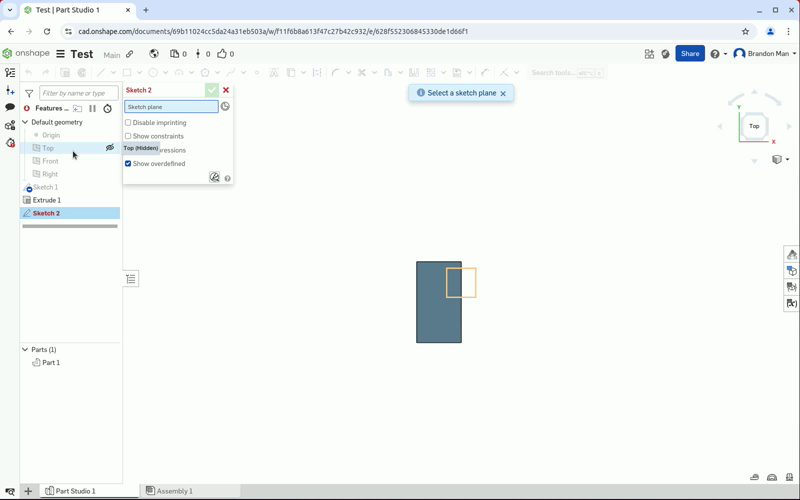
click(73, 150)
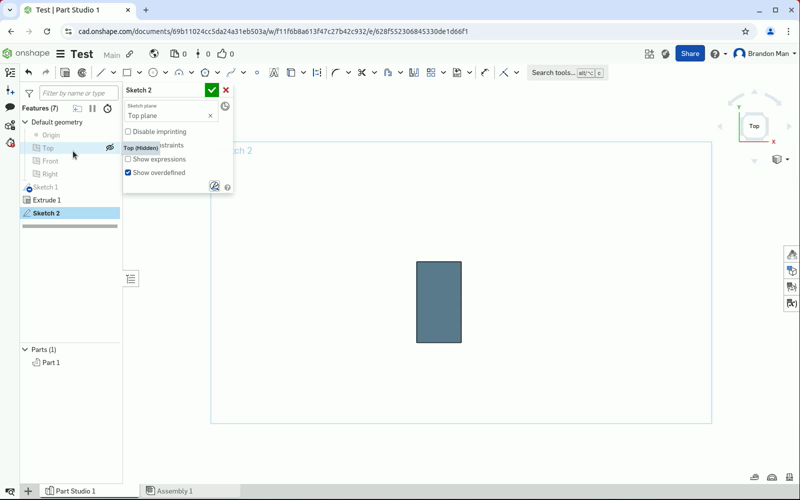
mouse_move(73, 352)
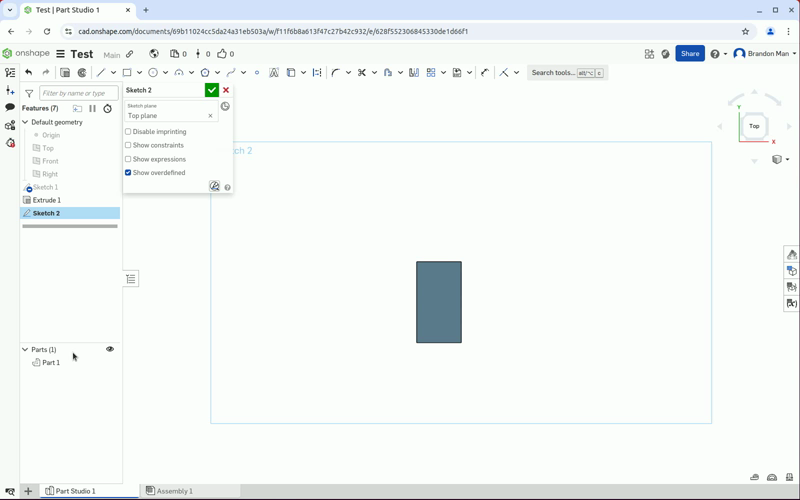
key(y)
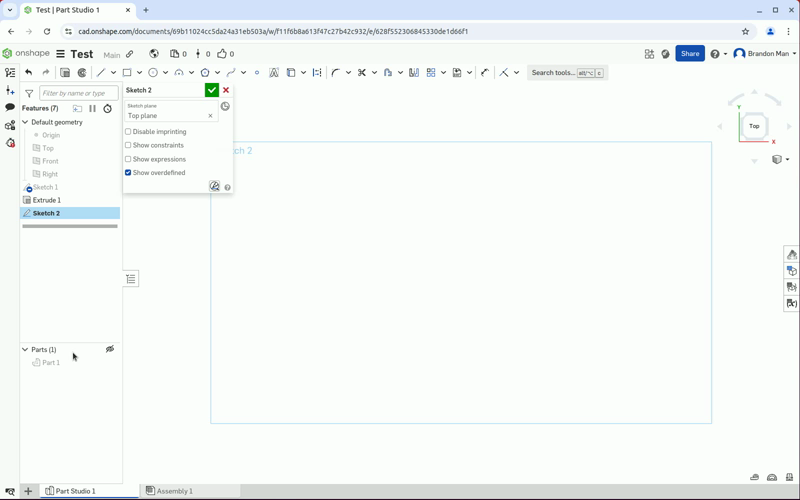
key(l)
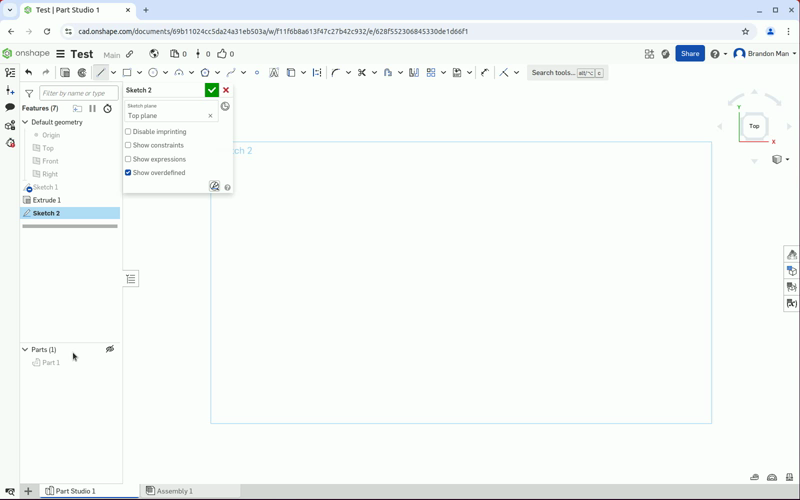
key_down(shift)
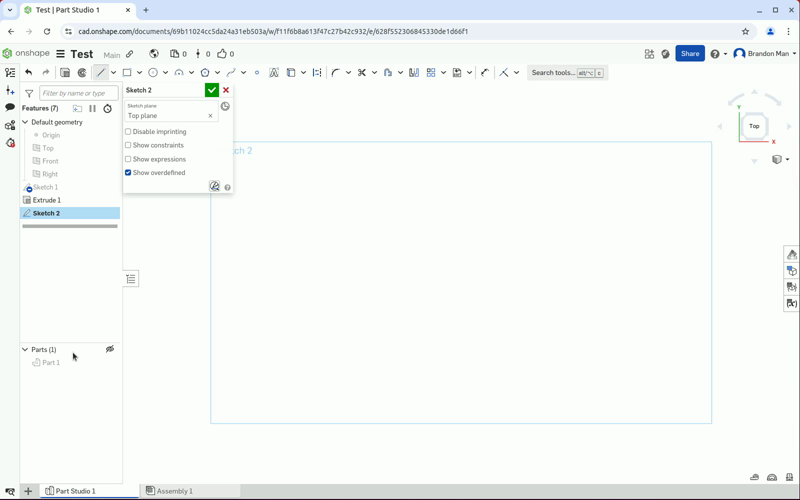
mouse_move(413, 305)
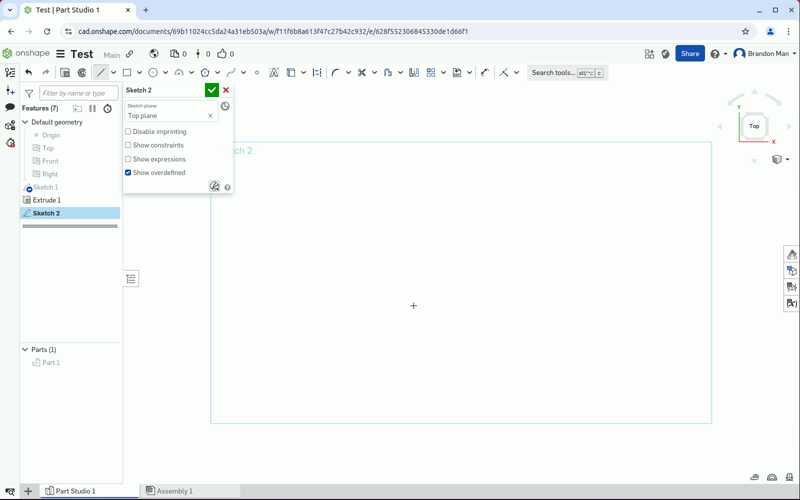
click(413, 305)
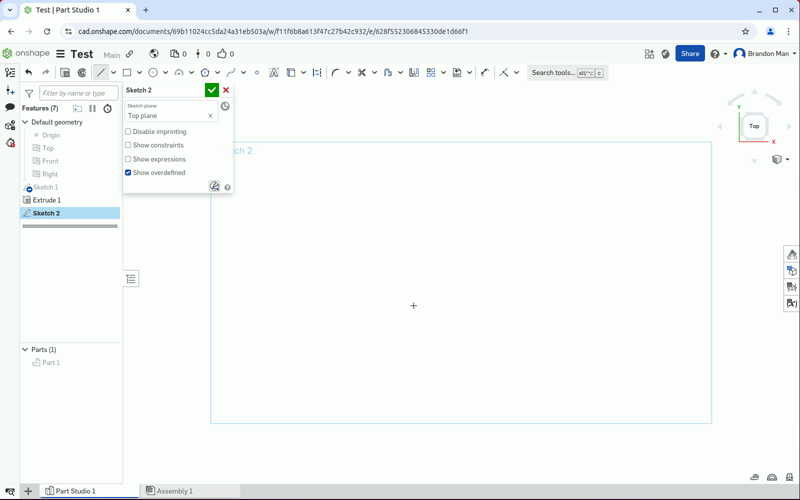
key_up(shift)
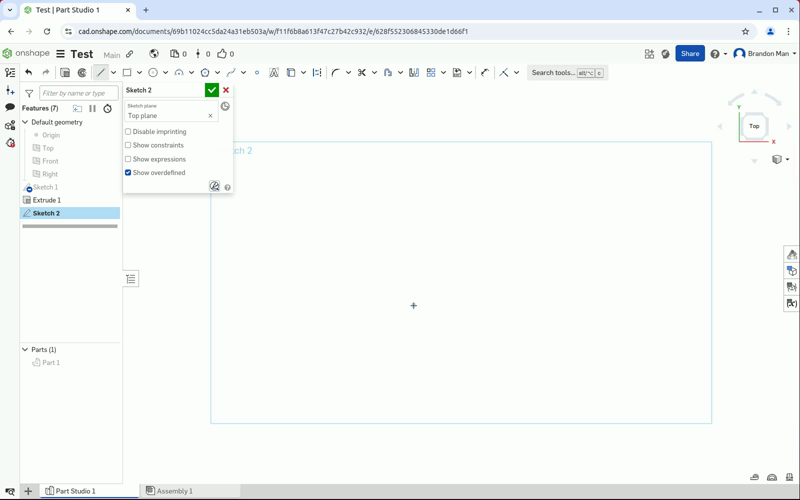
key_down(shift)
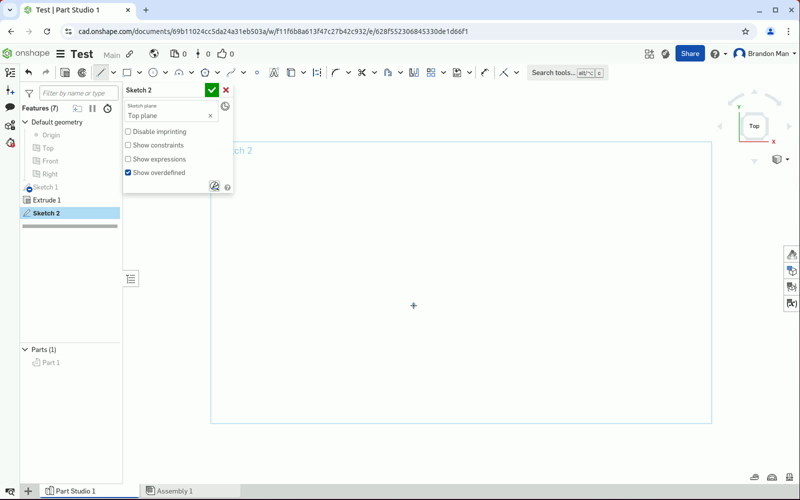
mouse_move(444, 305)
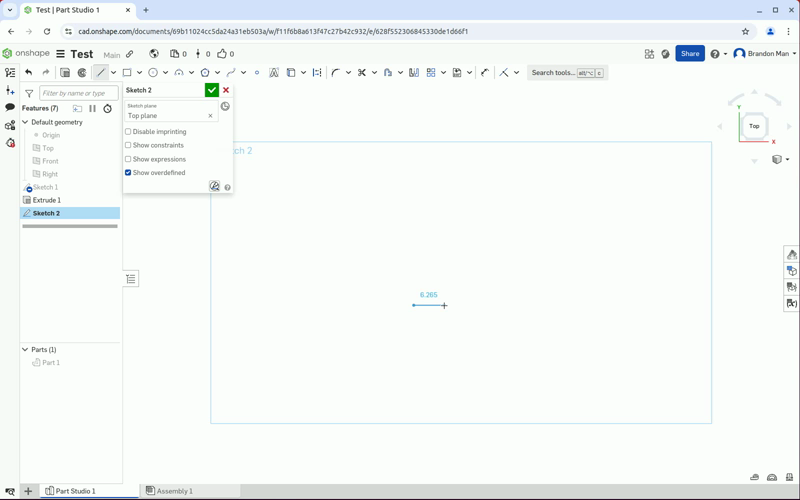
mouse_move(463, 305)
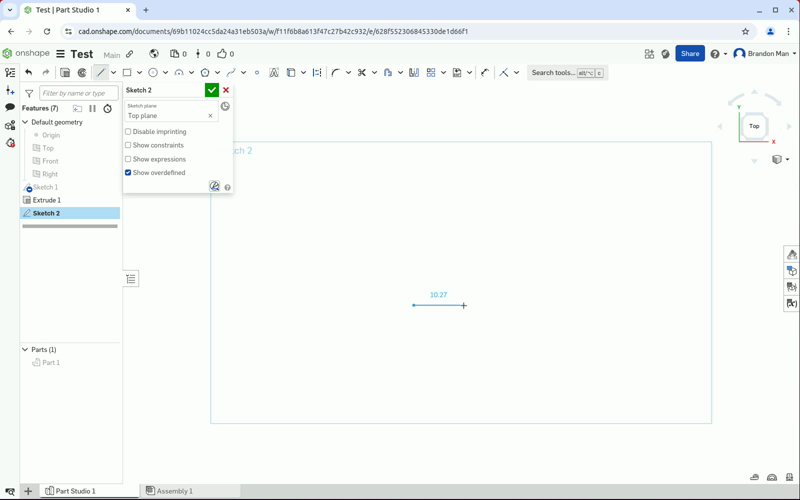
click(463, 305)
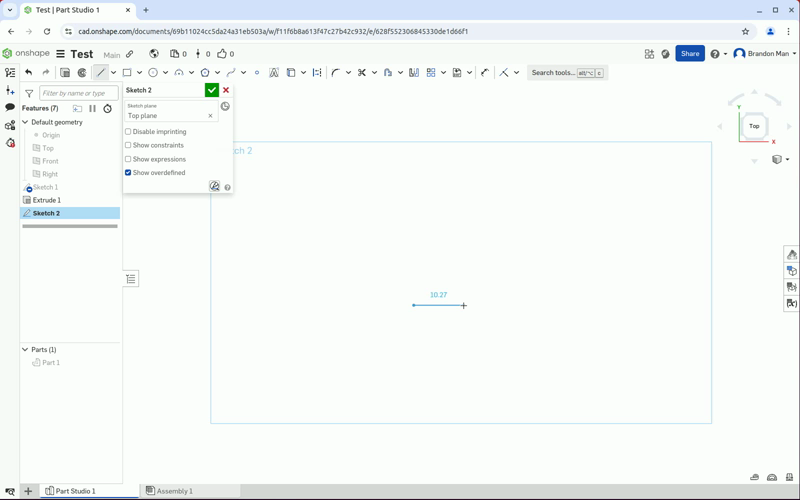
key_up(shift)
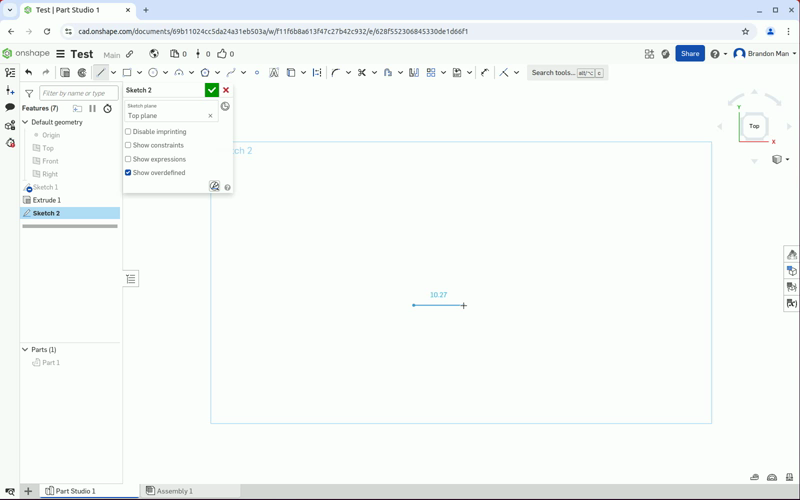
key_down(shift)
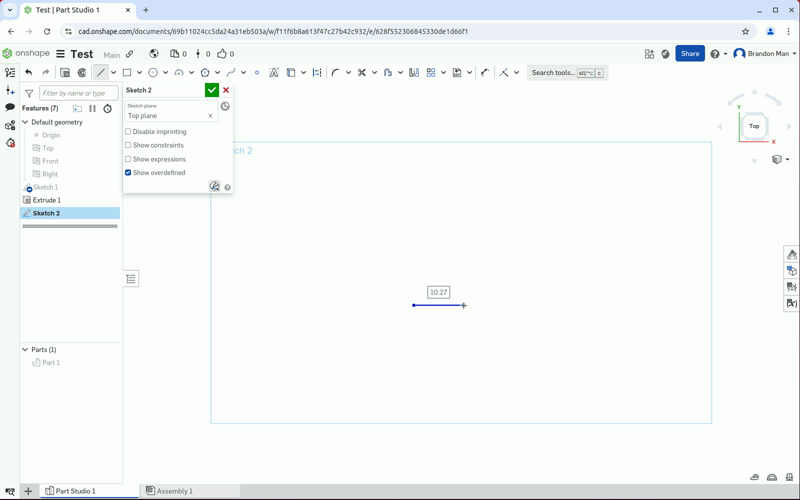
mouse_move(493, 305)
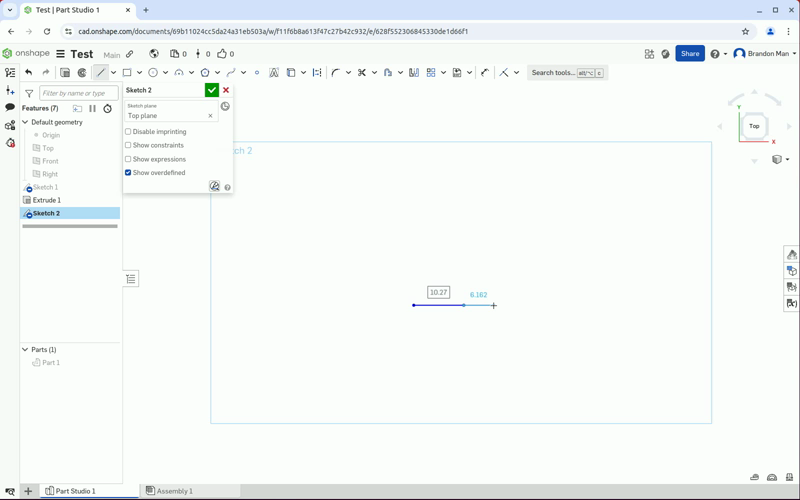
mouse_move(463, 259)
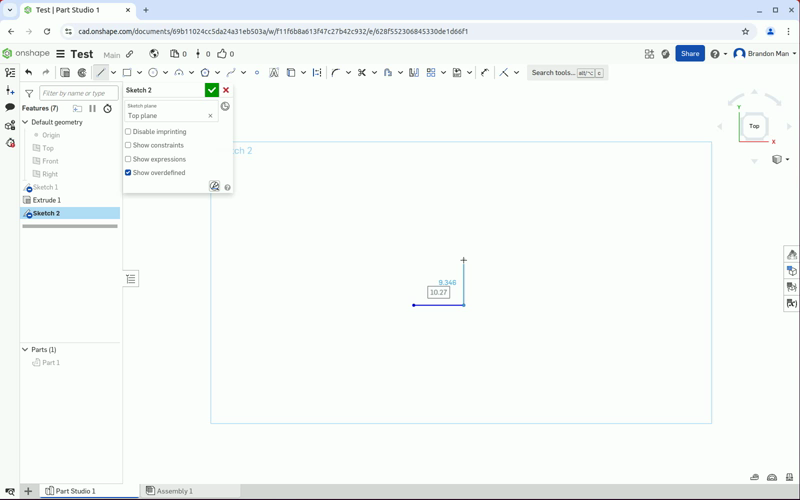
click(463, 259)
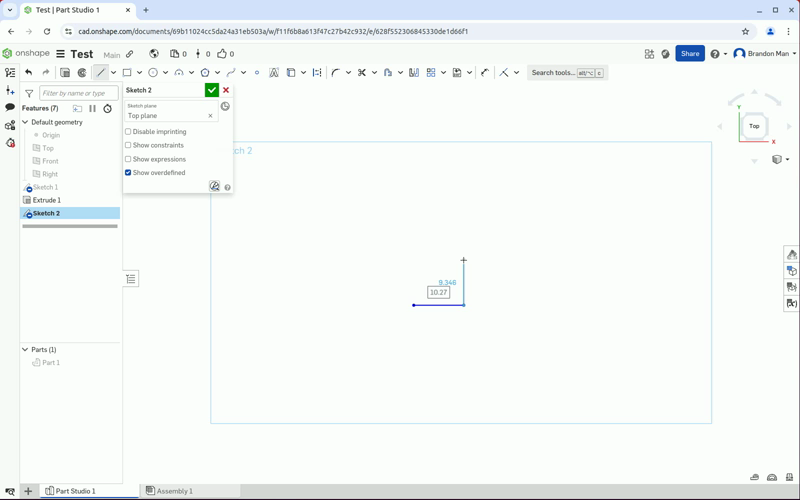
key_up(shift)
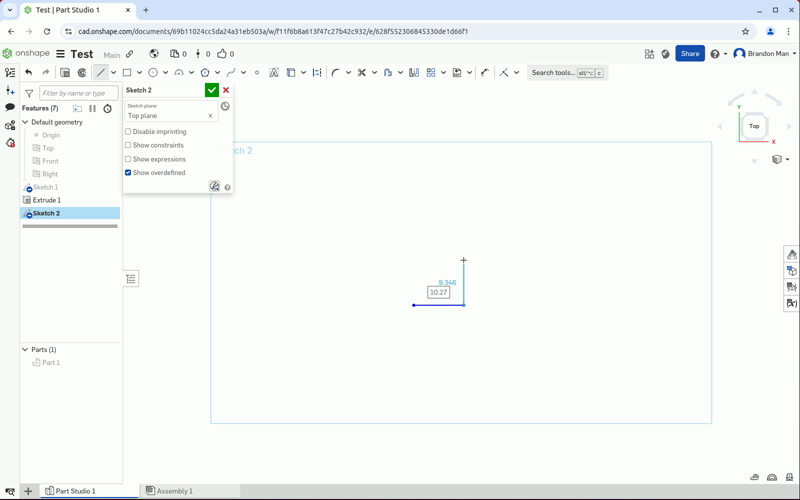
key_down(shift)
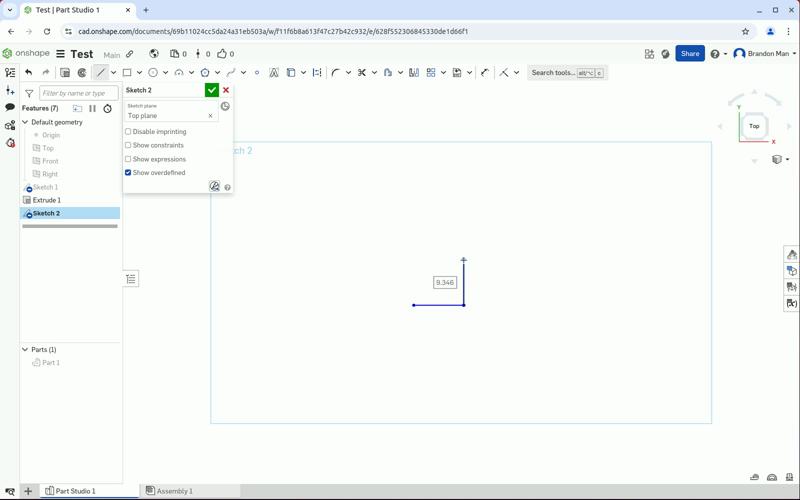
mouse_move(493, 259)
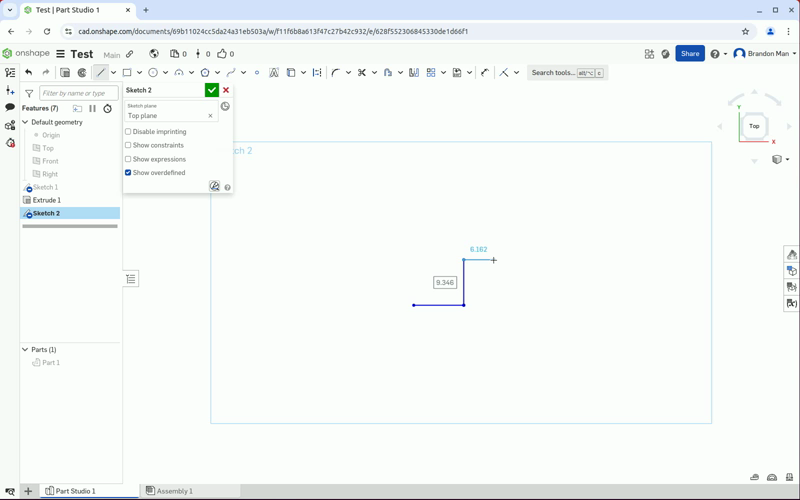
mouse_move(413, 259)
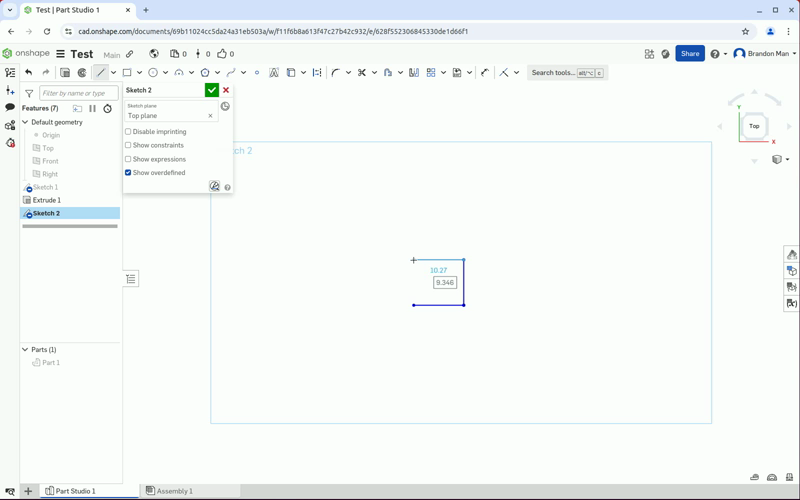
click(413, 259)
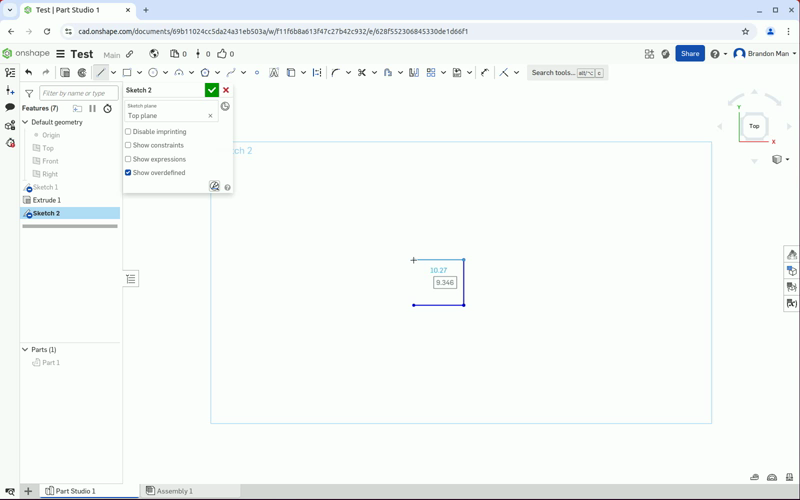
key_up(shift)
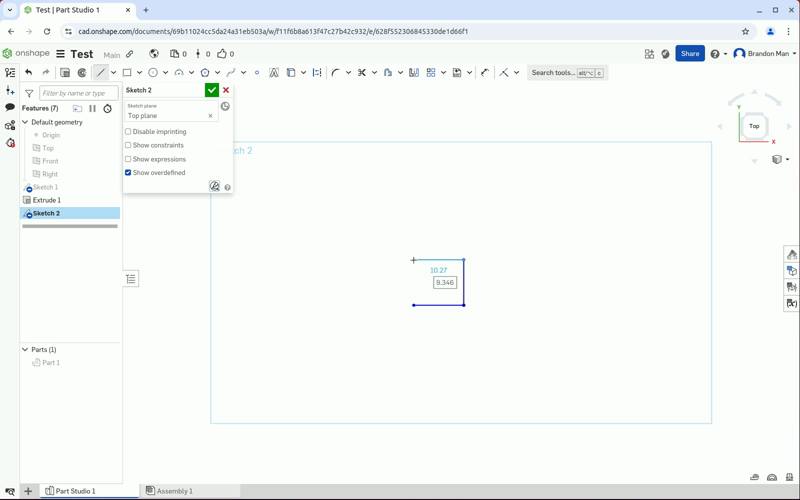
mouse_move(444, 259)
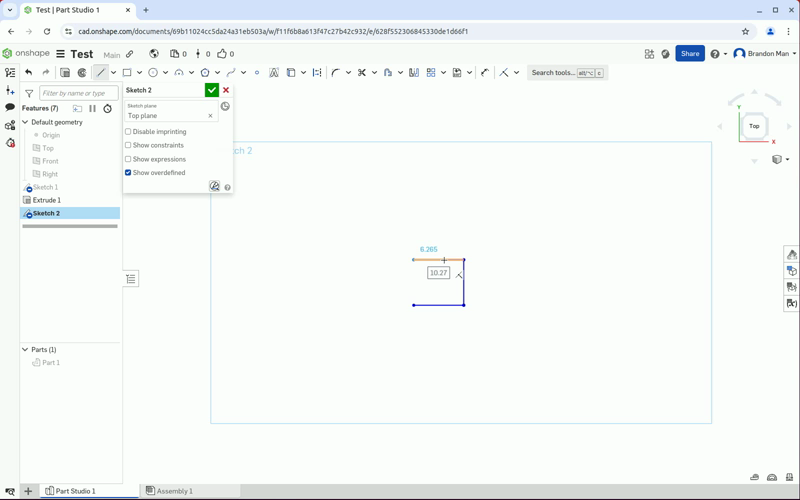
key_down(shift)
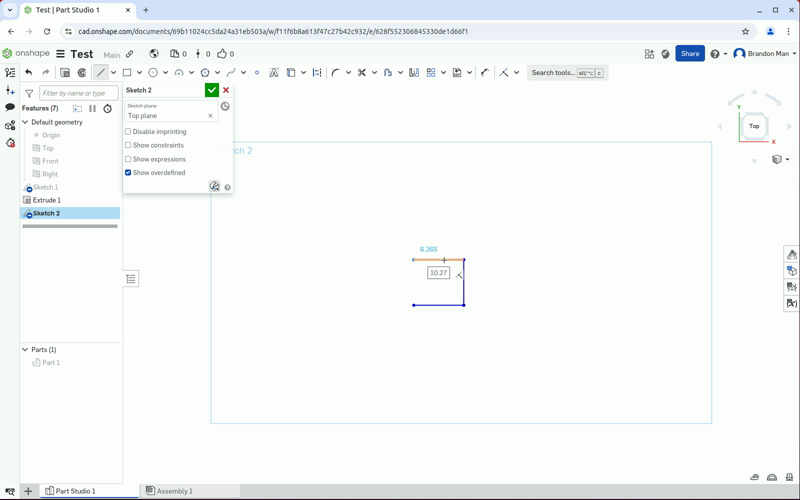
mouse_move(413, 305)
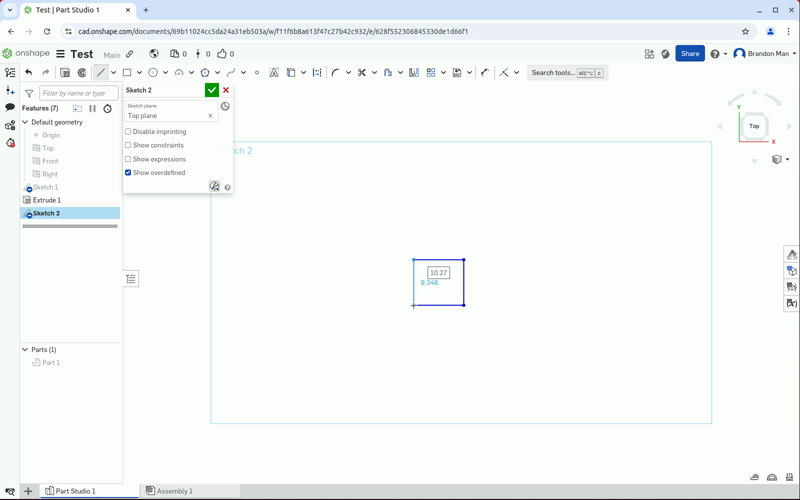
key_up(shift)
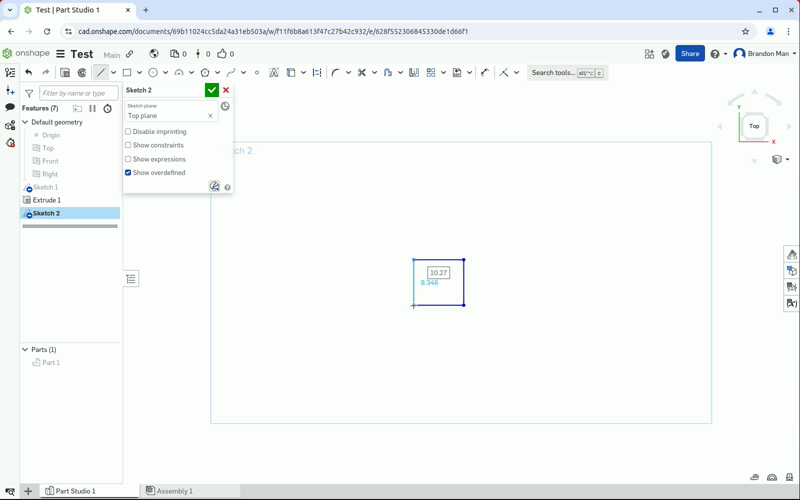
click(413, 305)
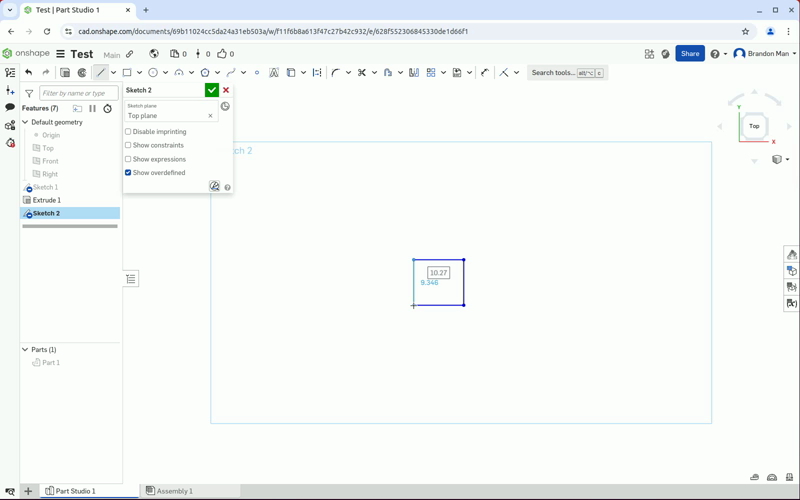
key(esc)
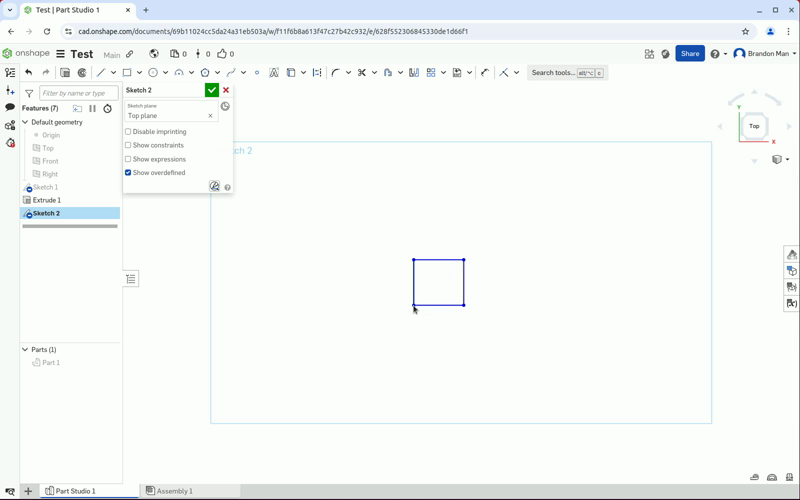
mouse_move(450, 302)
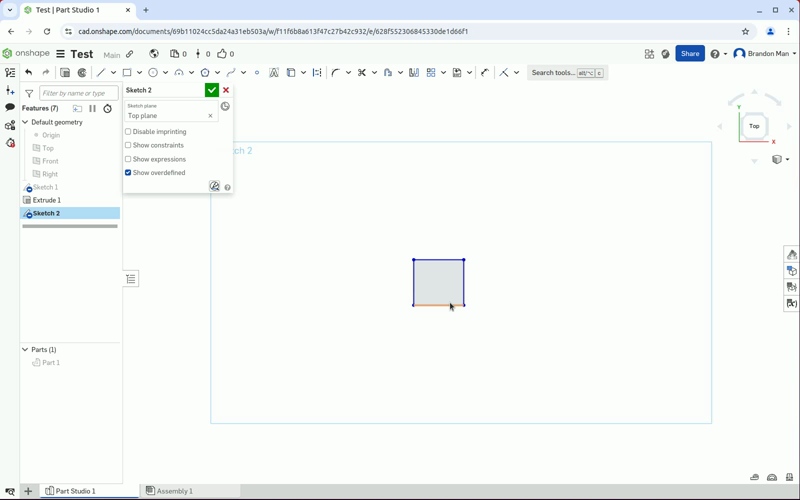
click(450, 302)
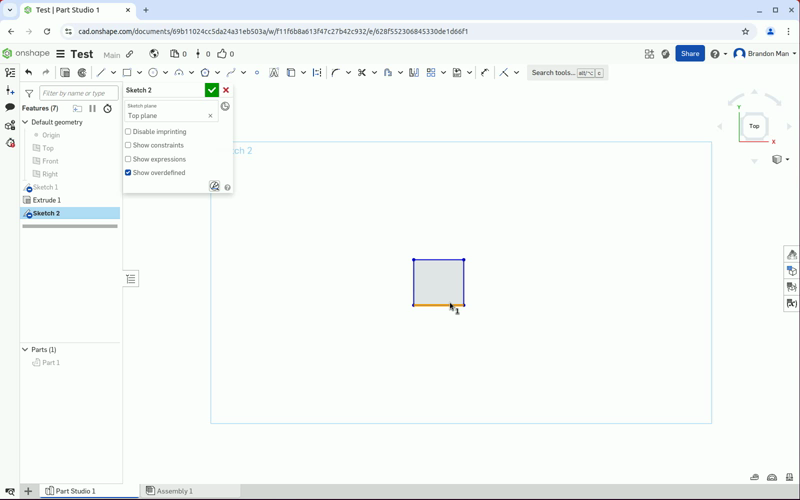
mouse_move(73, 352)
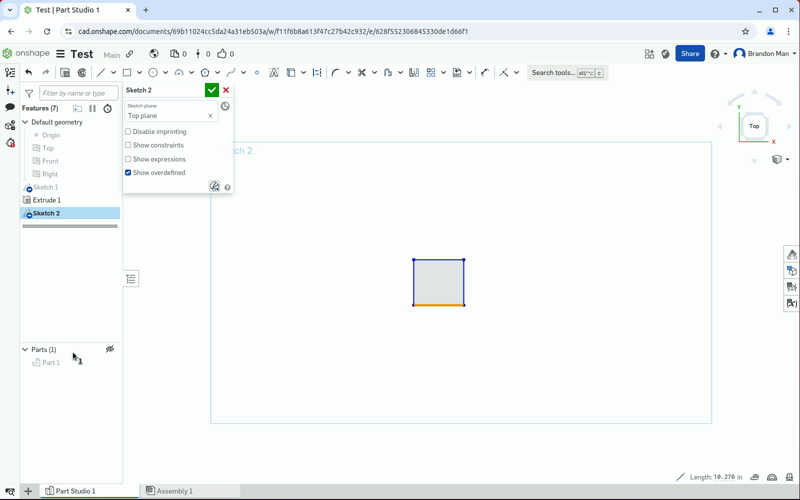
key(shift+y)
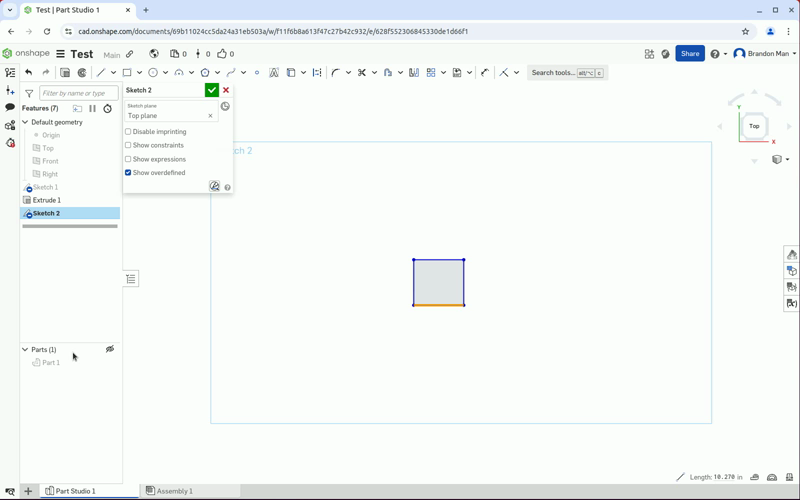
key(shift+e)
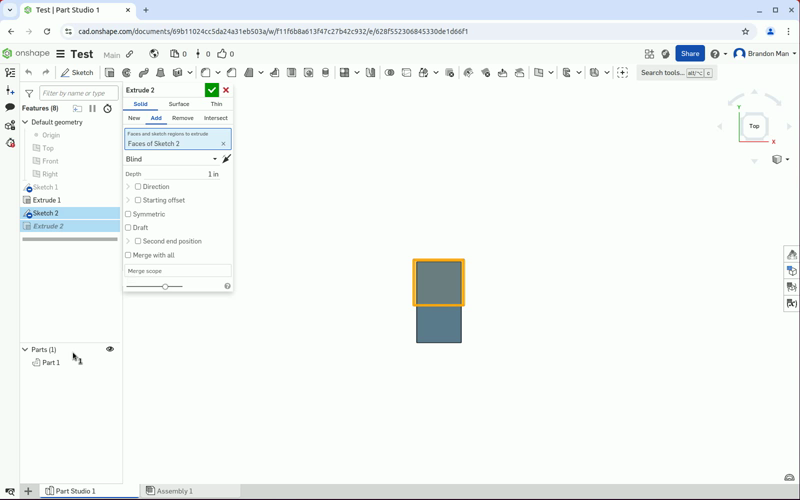
mouse_move(143, 106)
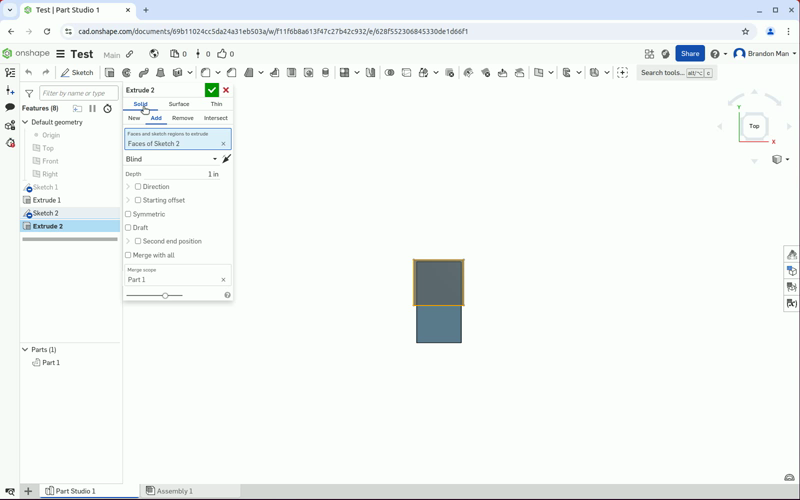
click(143, 106)
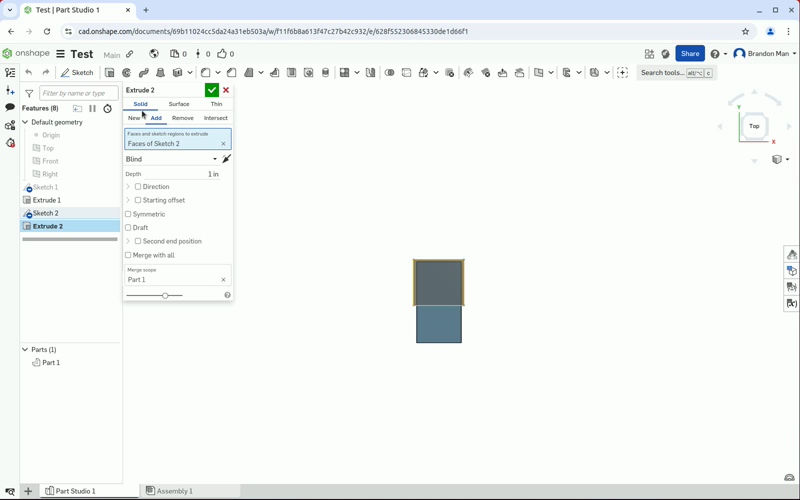
mouse_move(137, 120)
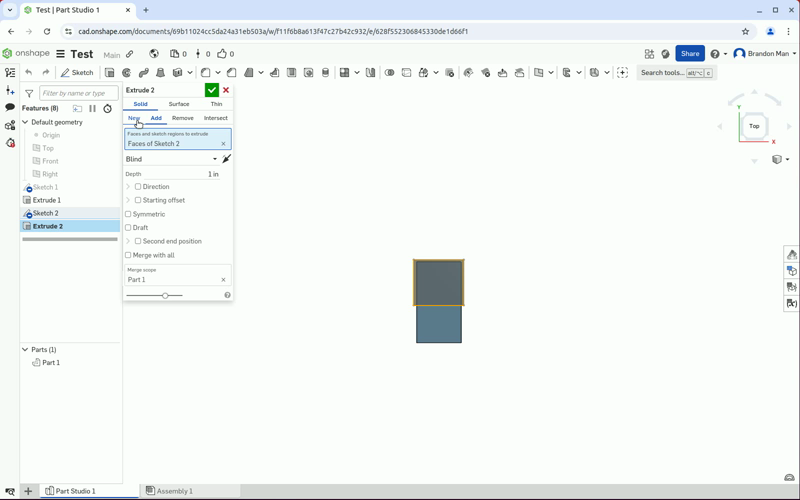
click(137, 120)
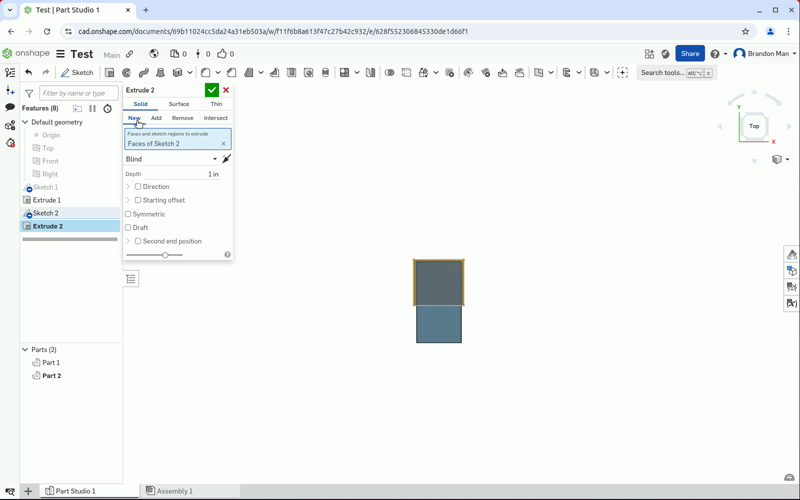
key(tab, 4)
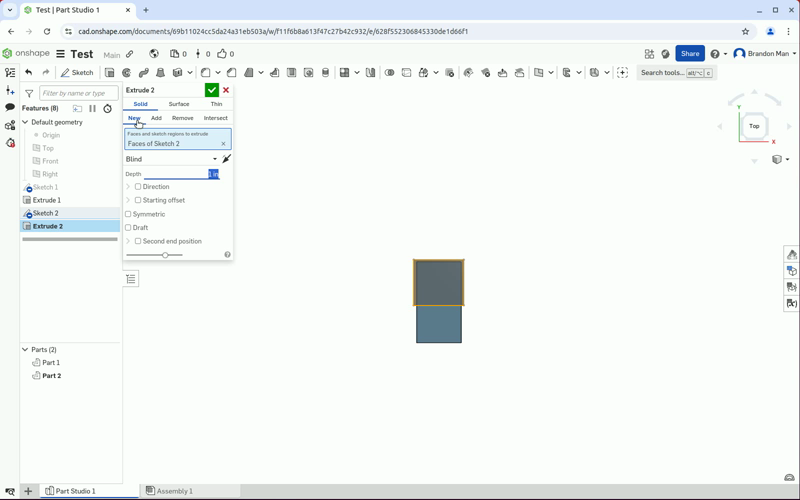
text(-0.241)
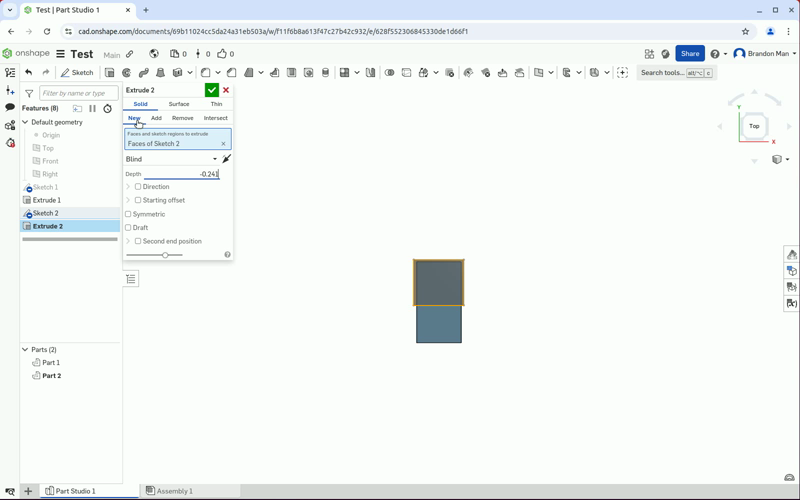
key(enter)
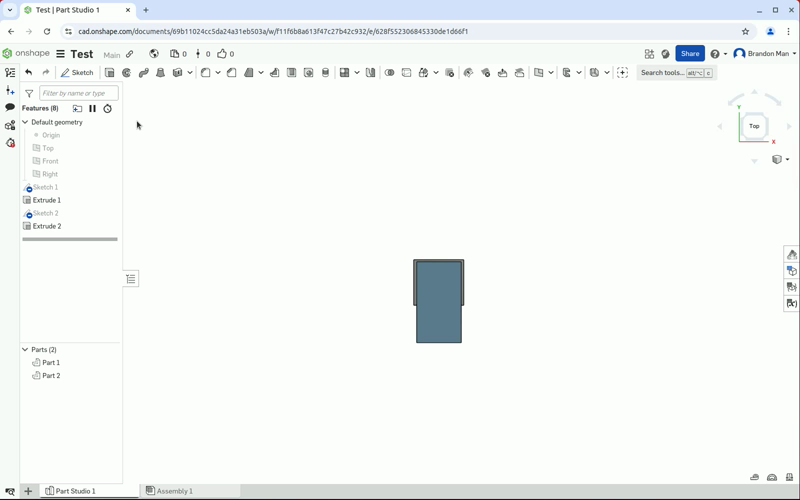
key(shift+h)
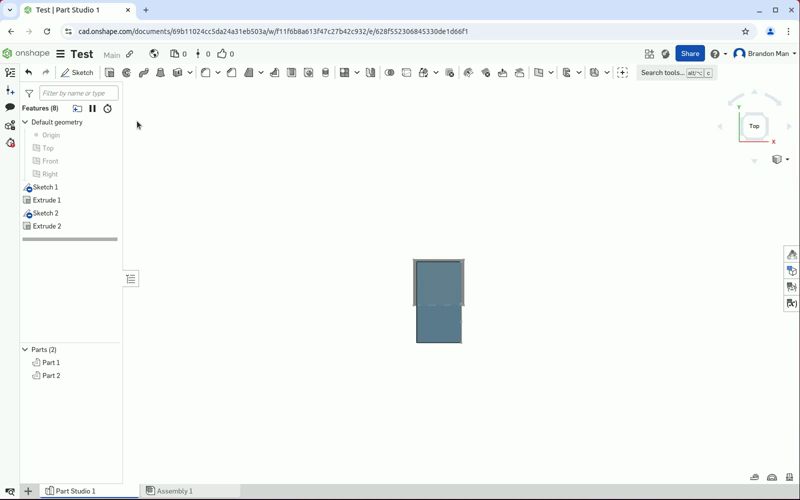
key(shift+h)
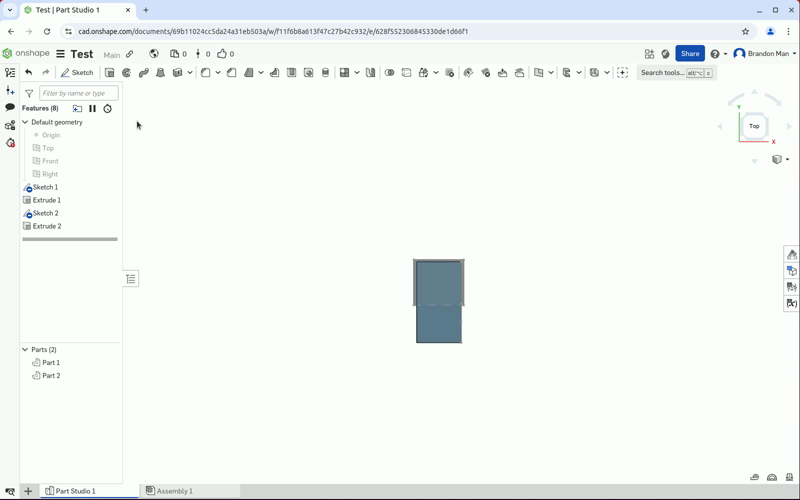
key(shift+7)
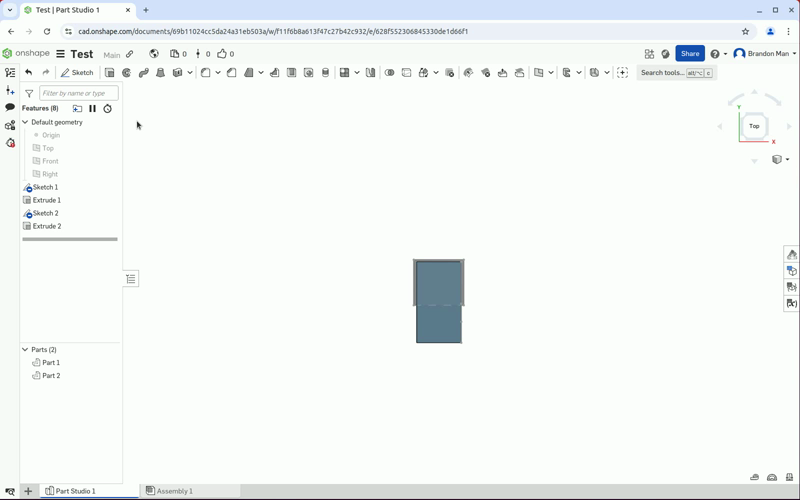
key(up, 3)
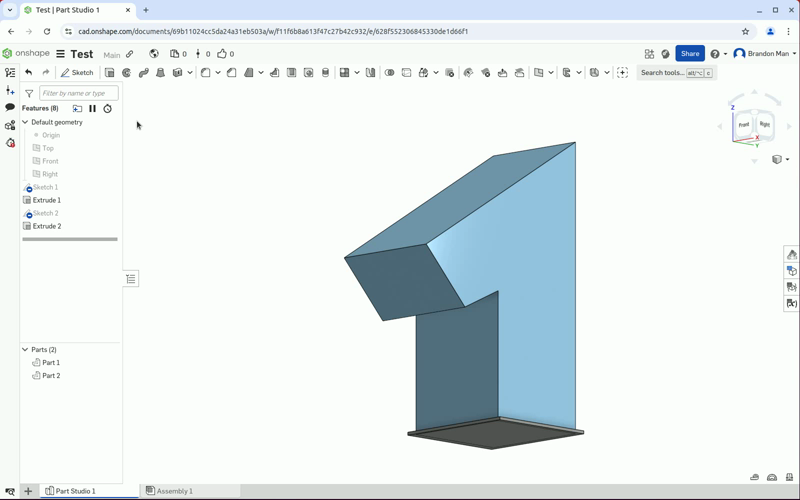
key(left, 3)
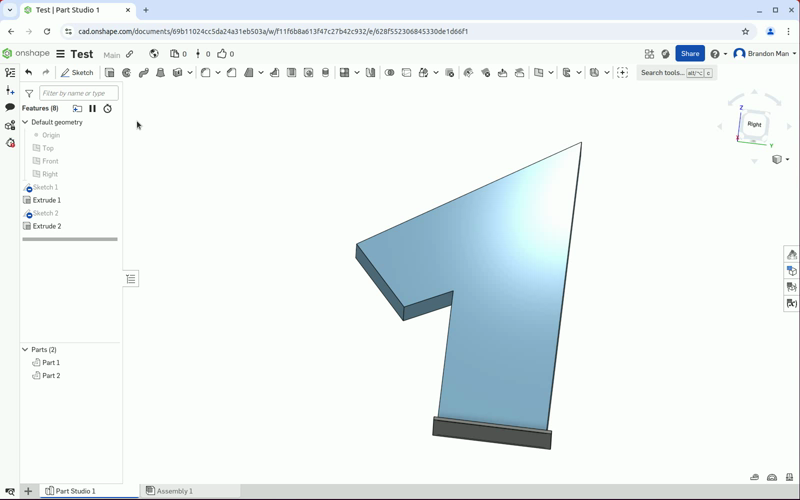
key(right, 3)
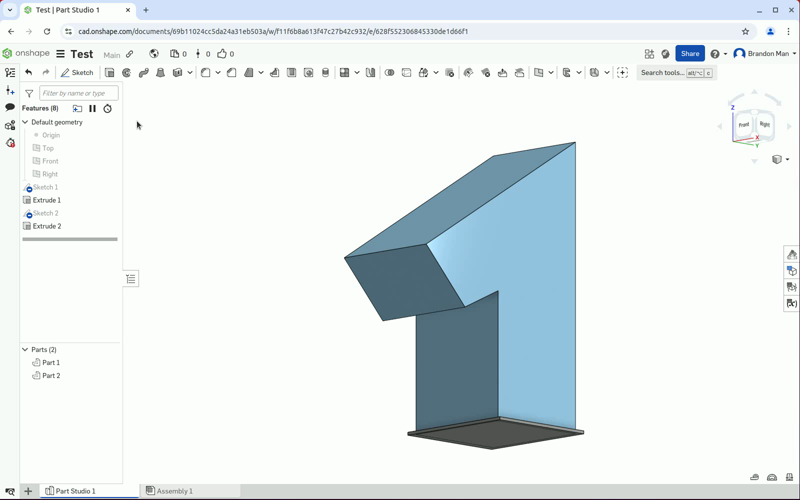
key(down, 3)
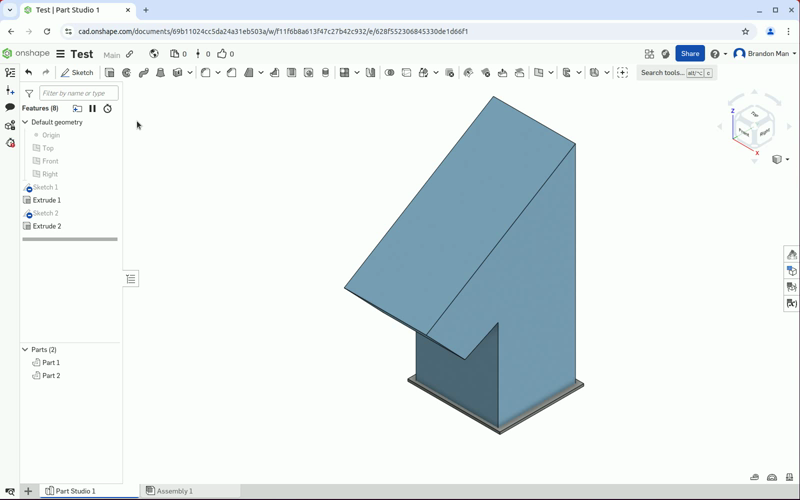
mouse_move(73, 189)
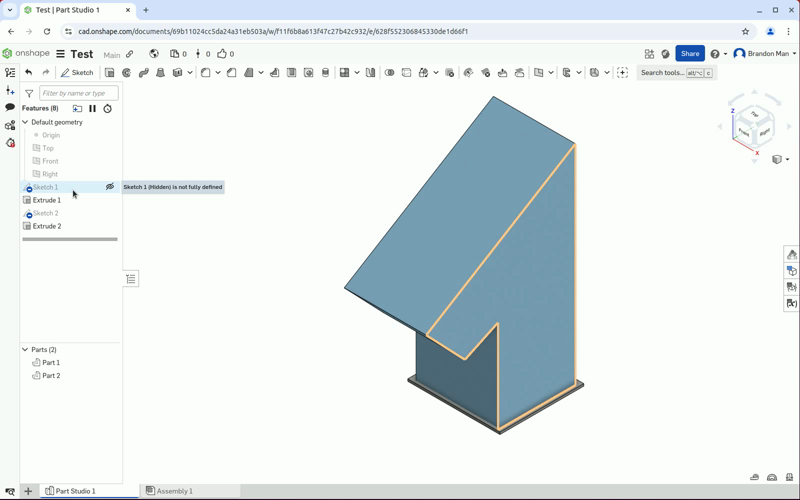
click(73, 189)